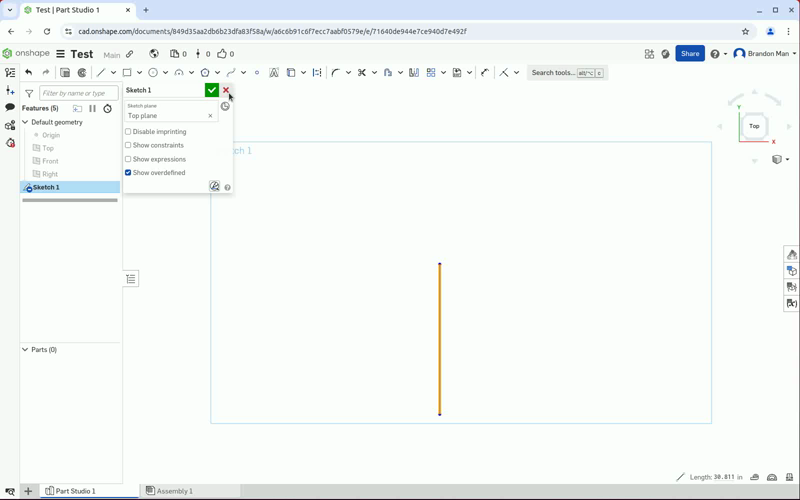
key(shift+h)
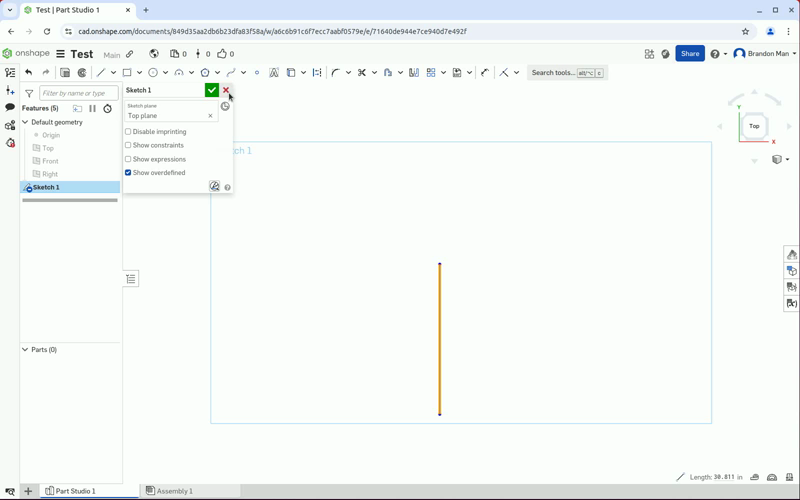
key(shift+s)
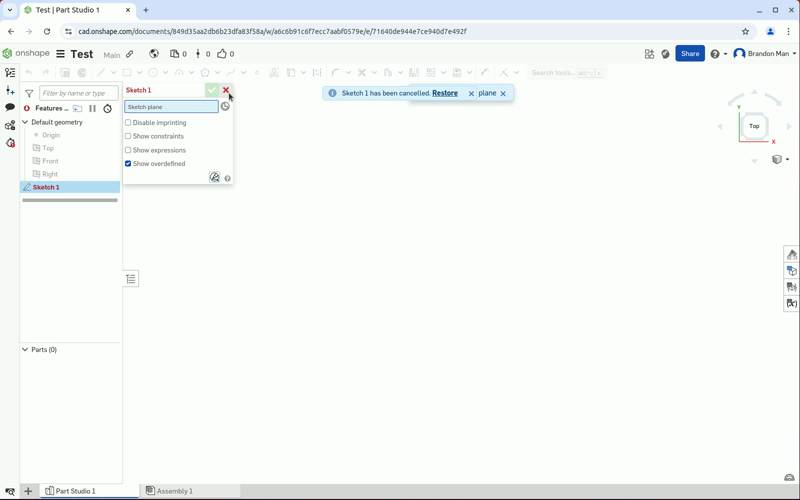
mouse_move(73, 150)
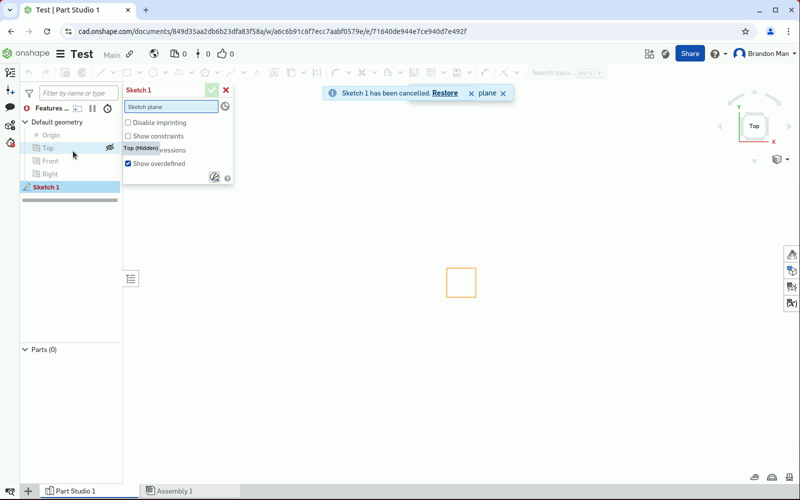
click(73, 150)
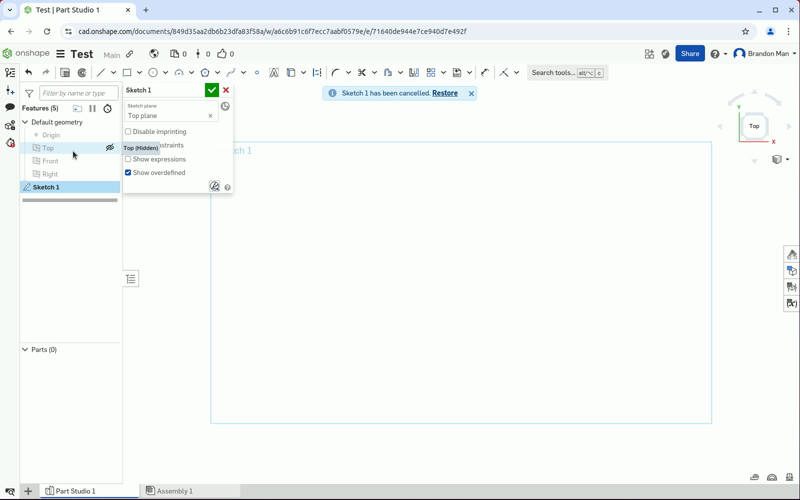
mouse_move(73, 352)
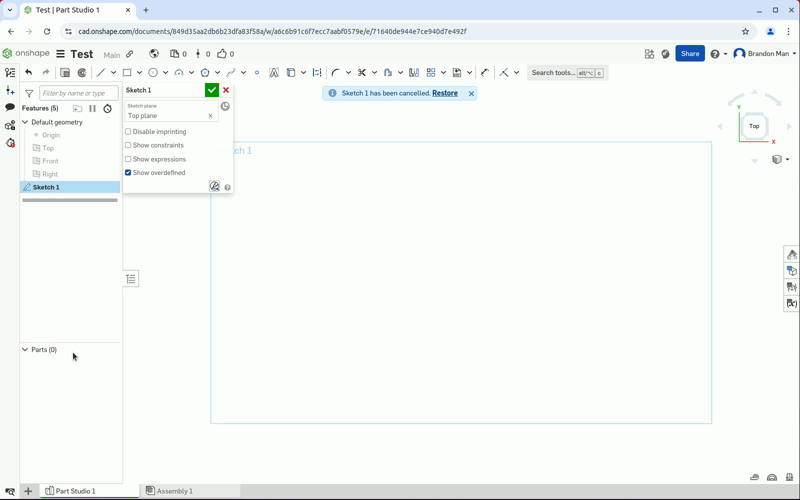
key(y)
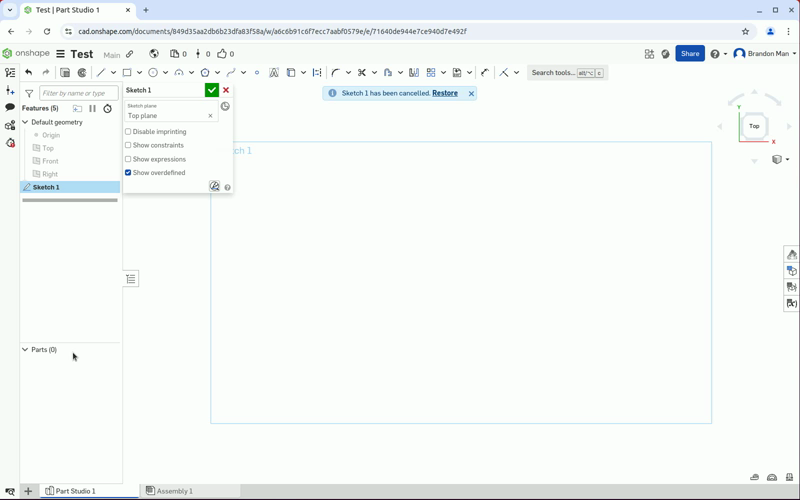
key(c)
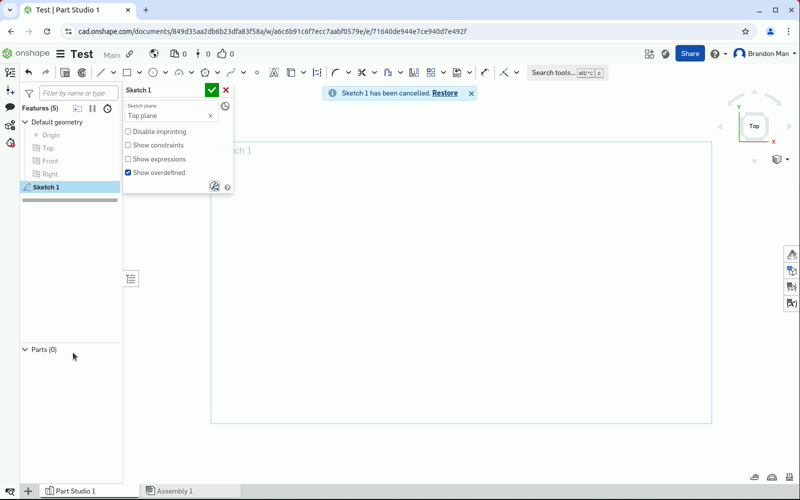
key_down(shift)
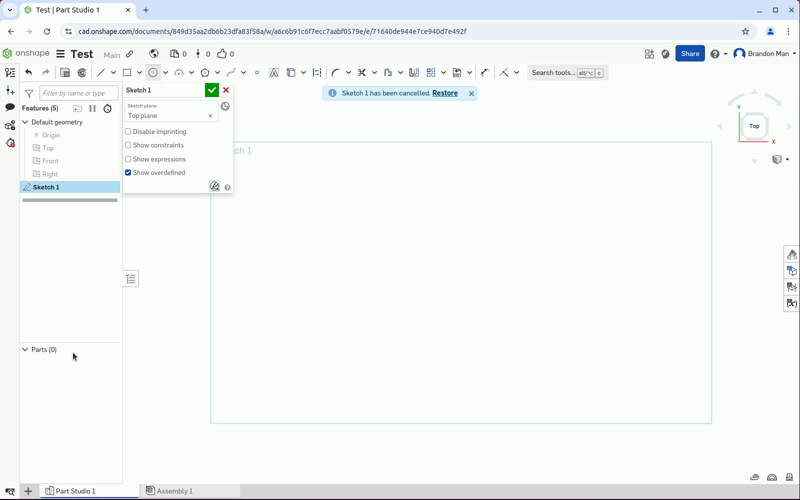
mouse_move(383, 257)
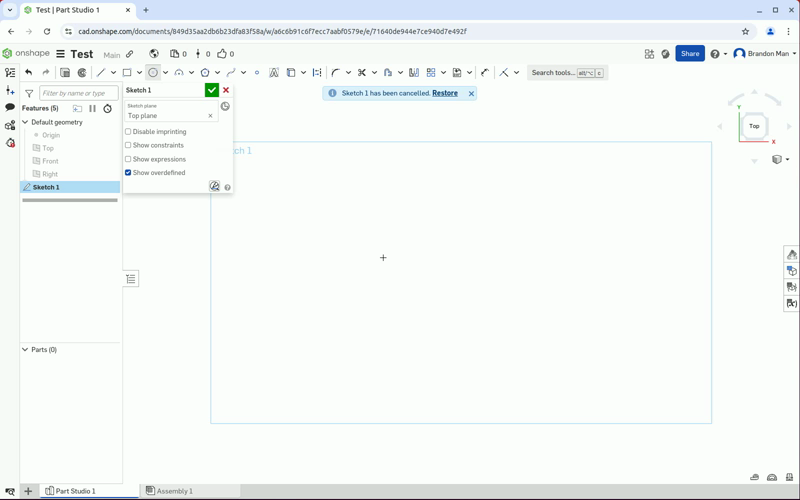
click(383, 257)
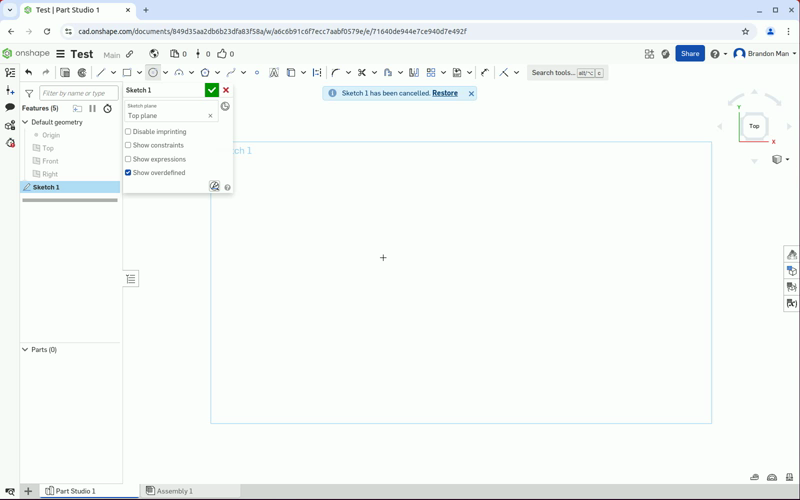
key_up(shift)
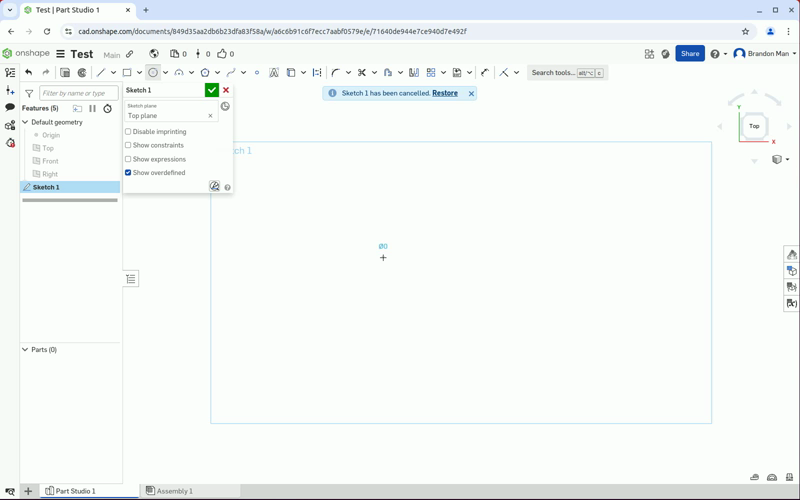
mouse_move(418, 257)
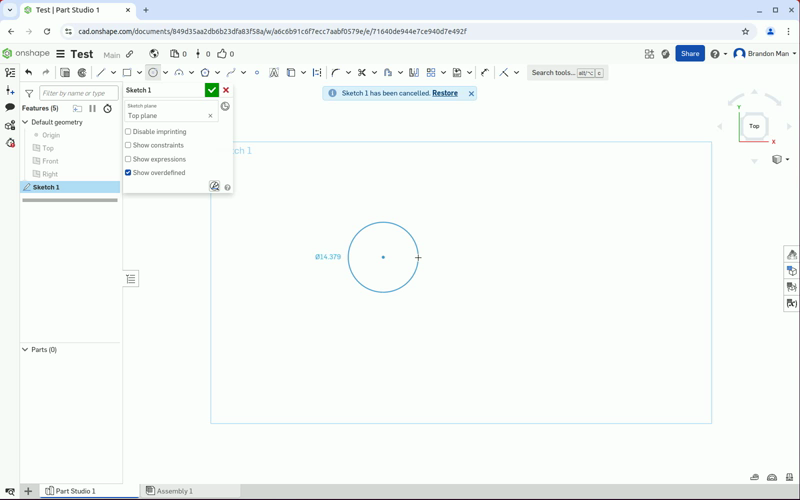
click(418, 257)
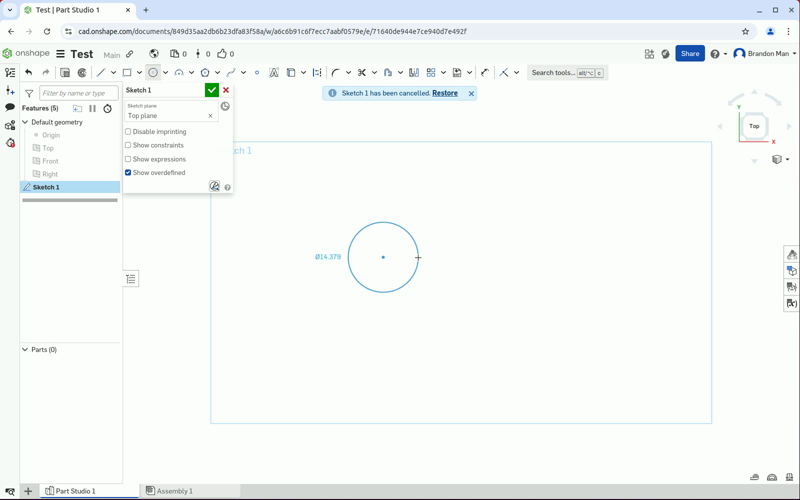
key(esc)
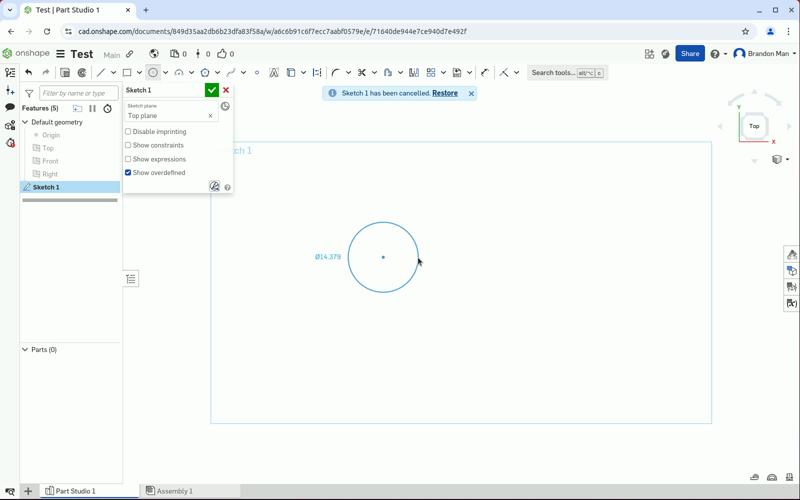
key(c)
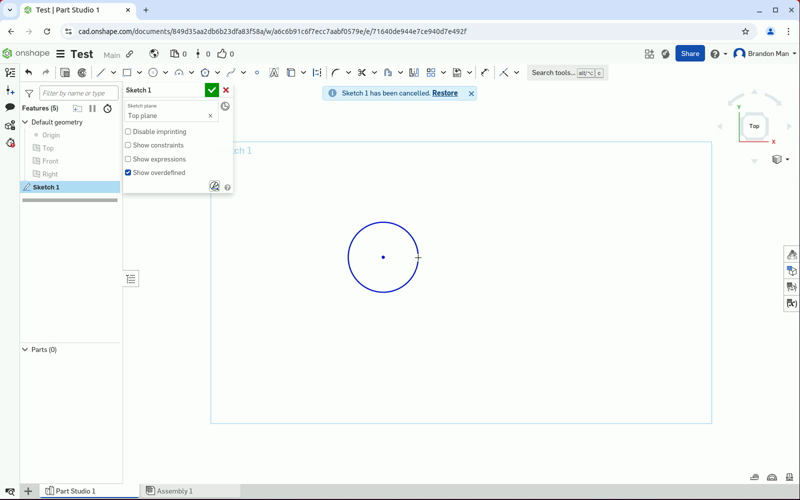
key_down(shift)
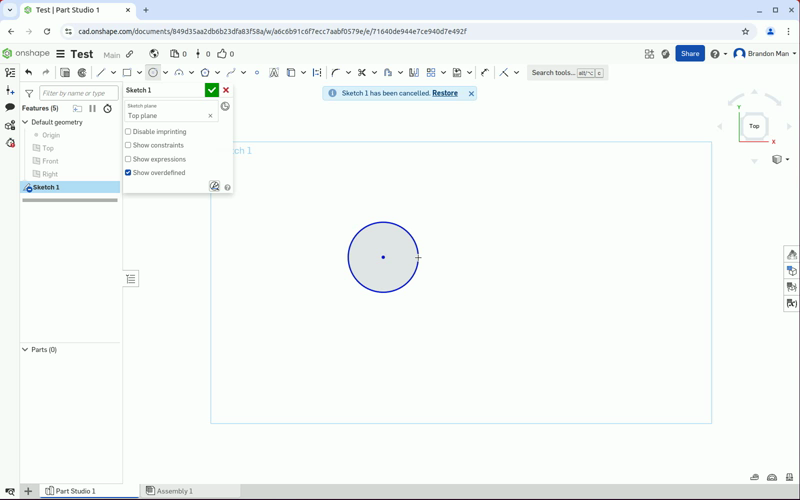
mouse_move(383, 257)
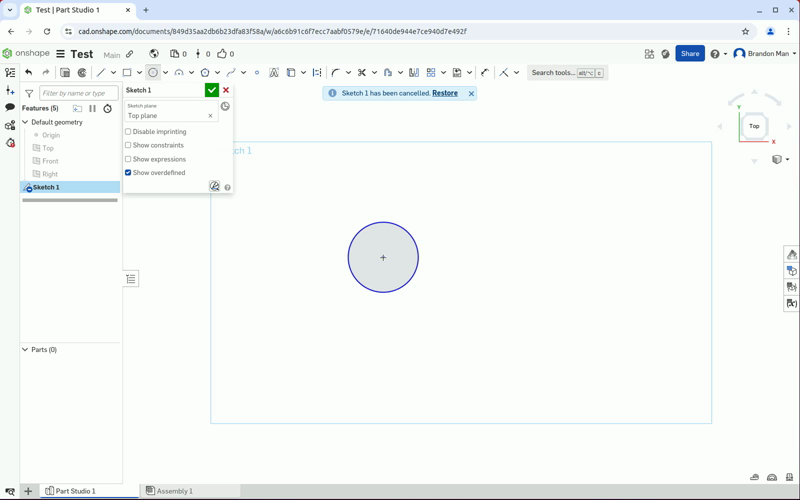
click(383, 257)
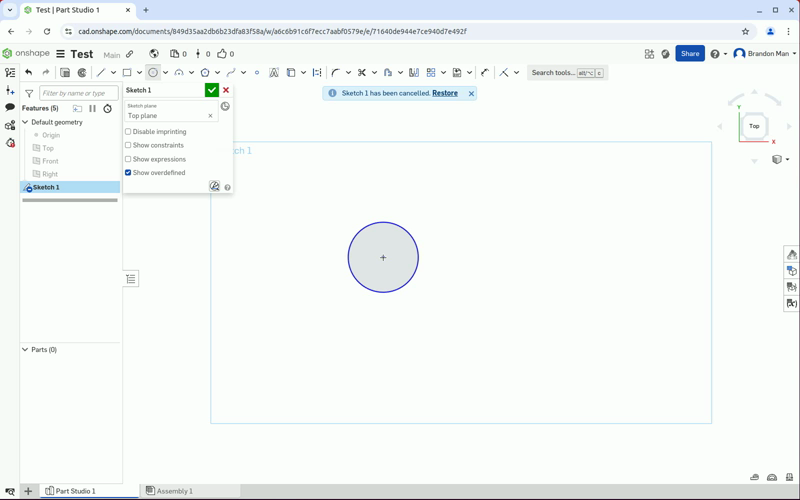
key_up(shift)
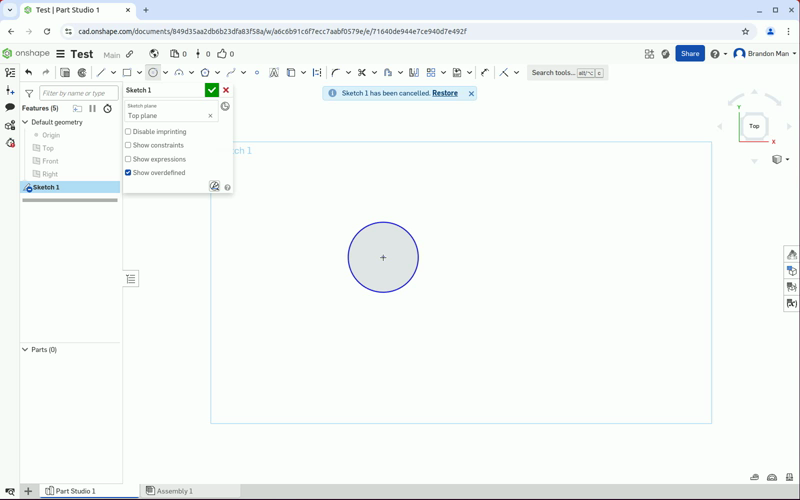
mouse_move(412, 257)
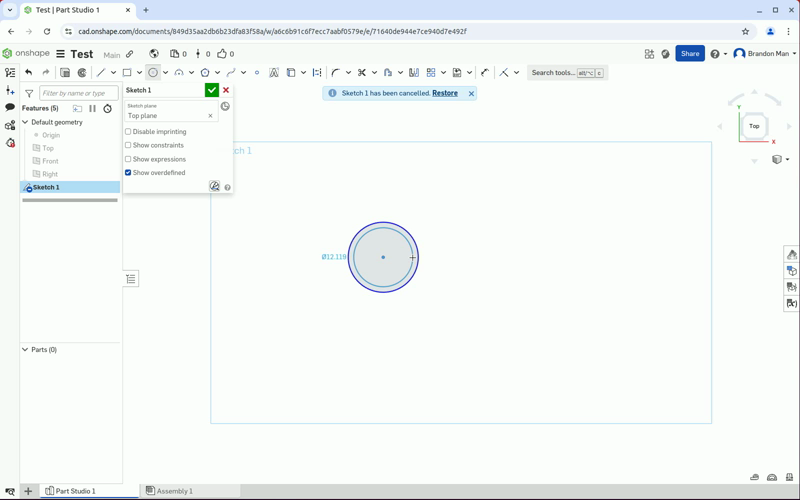
click(412, 257)
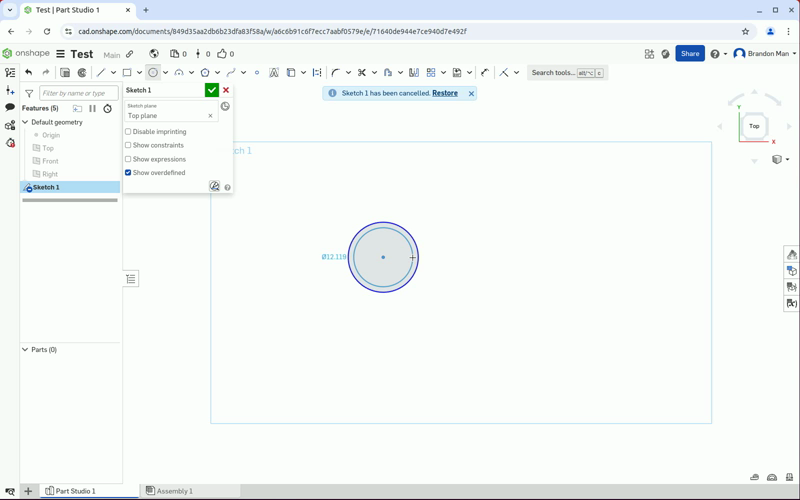
key(esc)
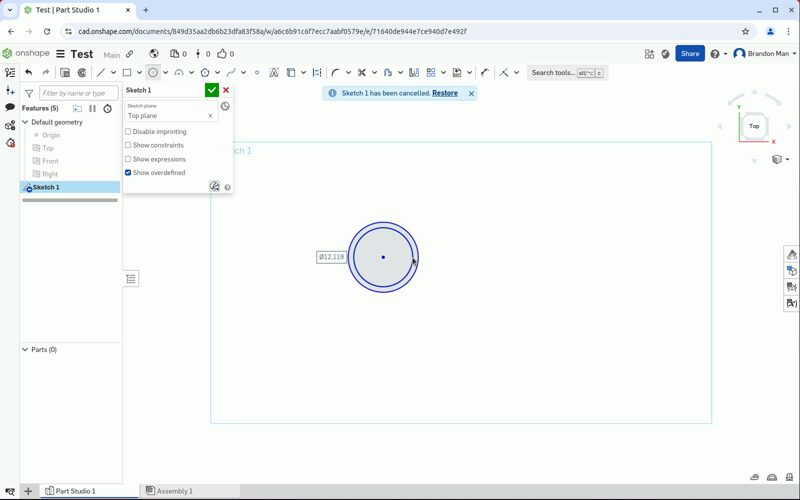
mouse_move(389, 226)
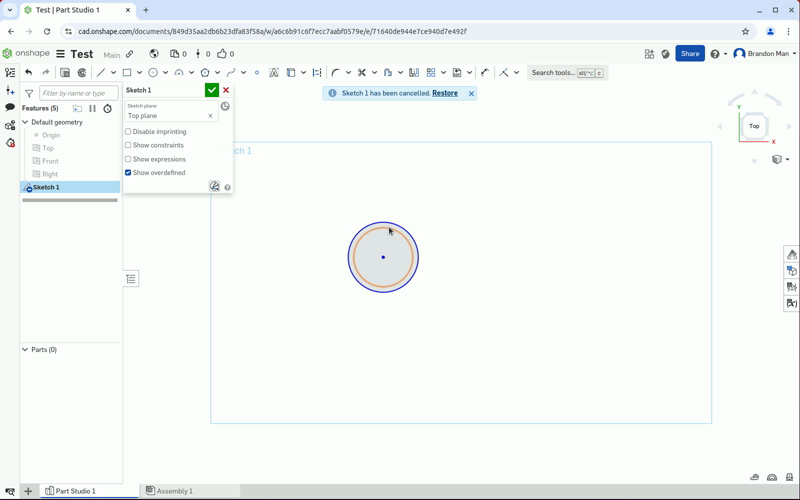
scroll(6)
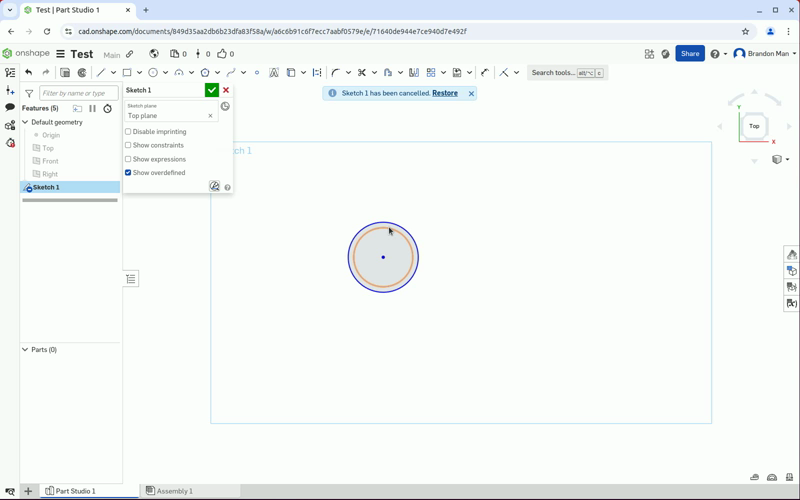
scroll(6)
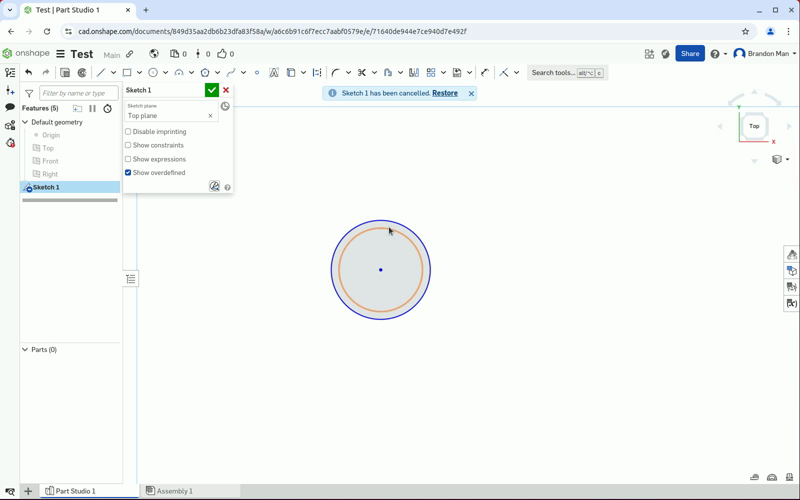
scroll(6)
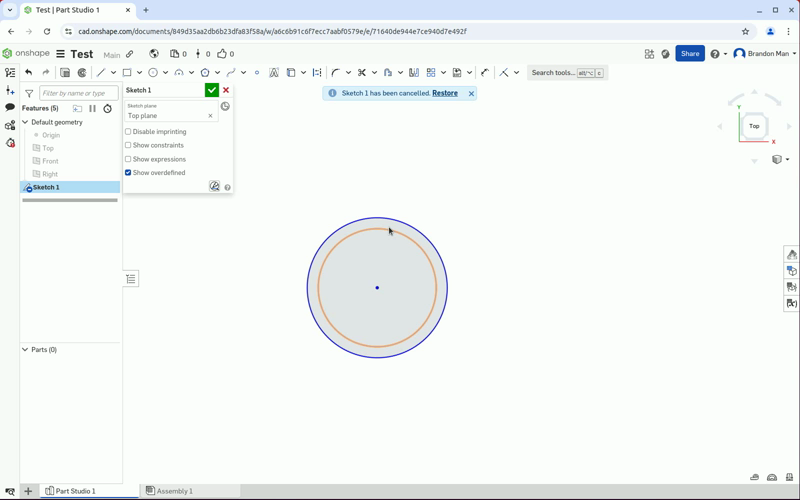
scroll(6)
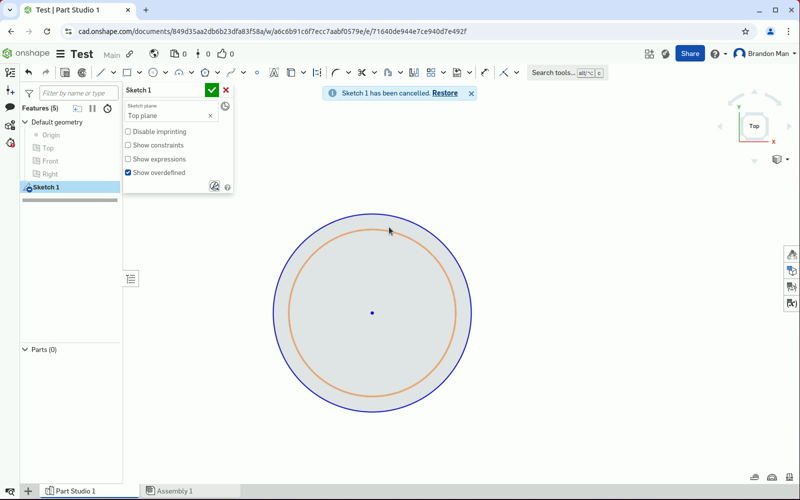
scroll(6)
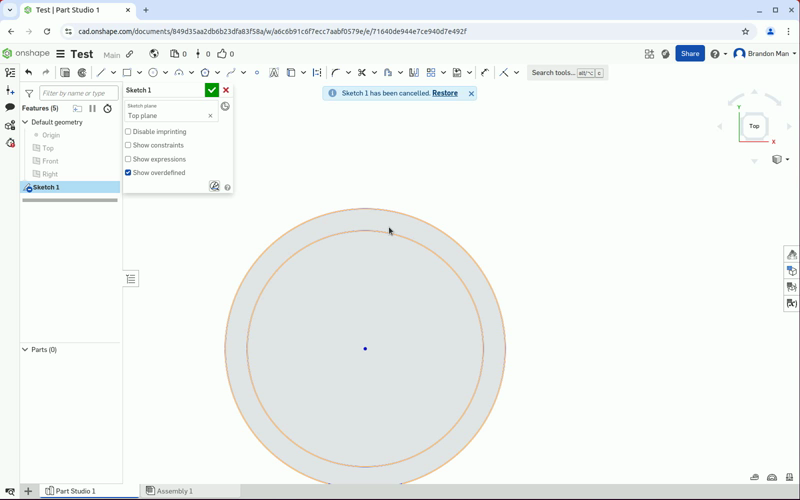
scroll(6)
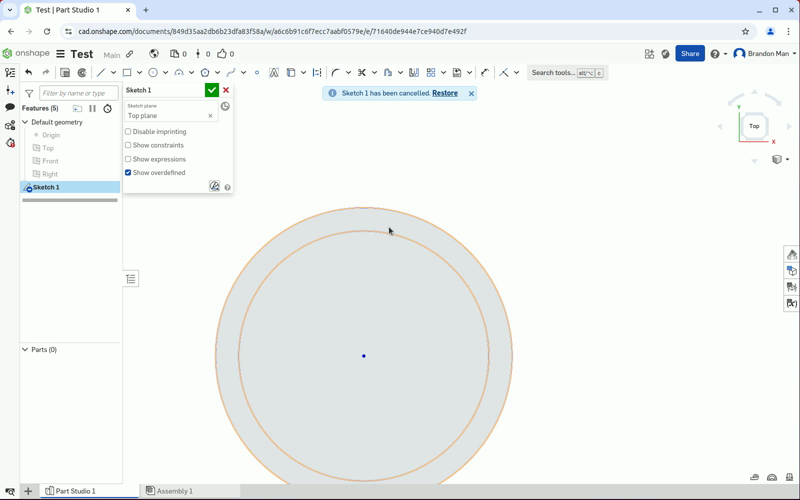
scroll(6)
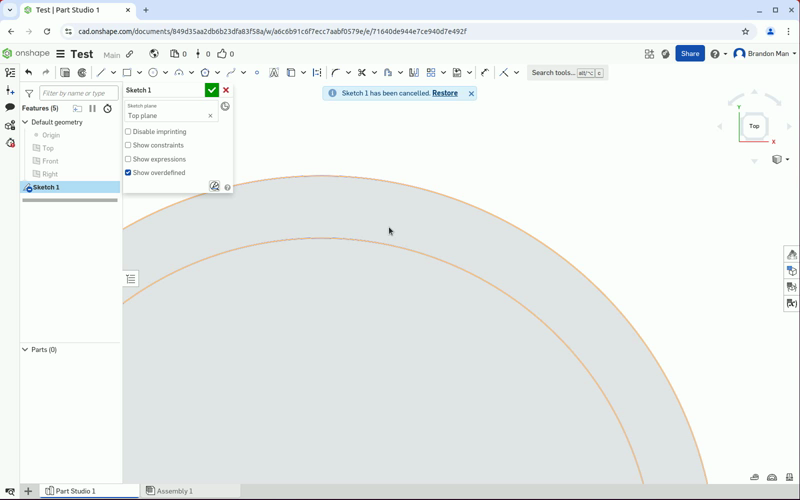
click(389, 226)
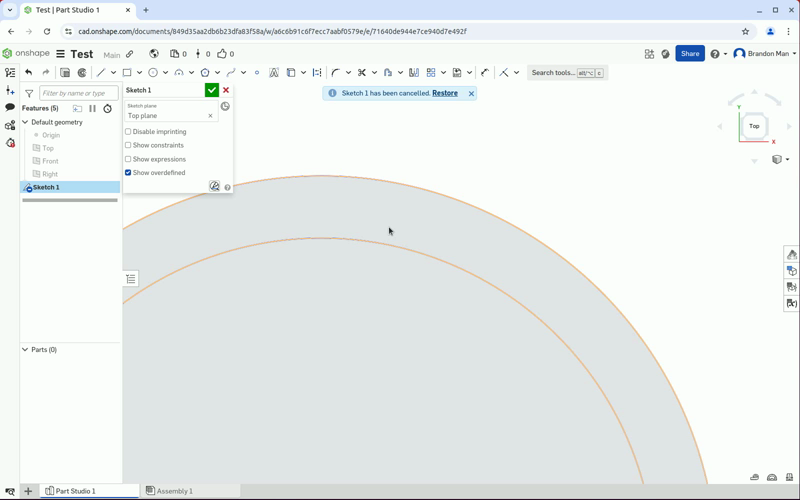
scroll(-6)
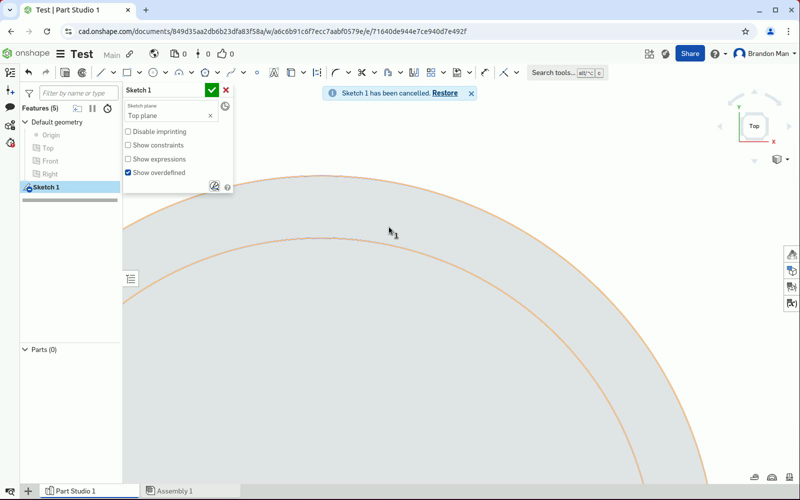
scroll(-6)
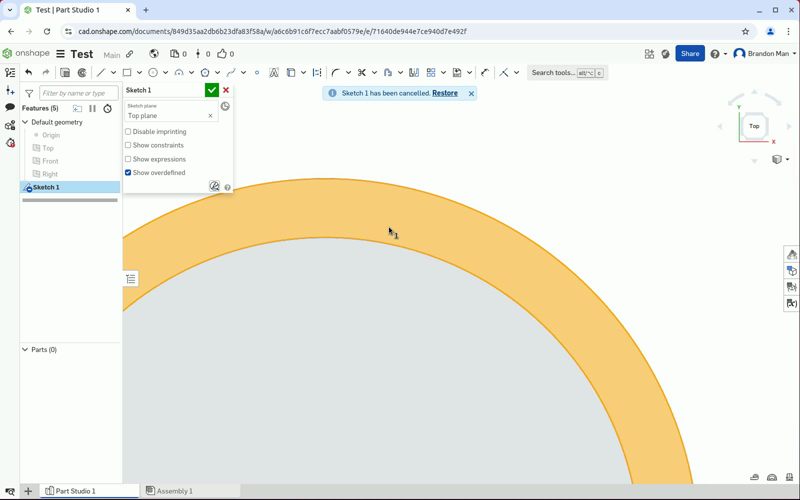
scroll(-6)
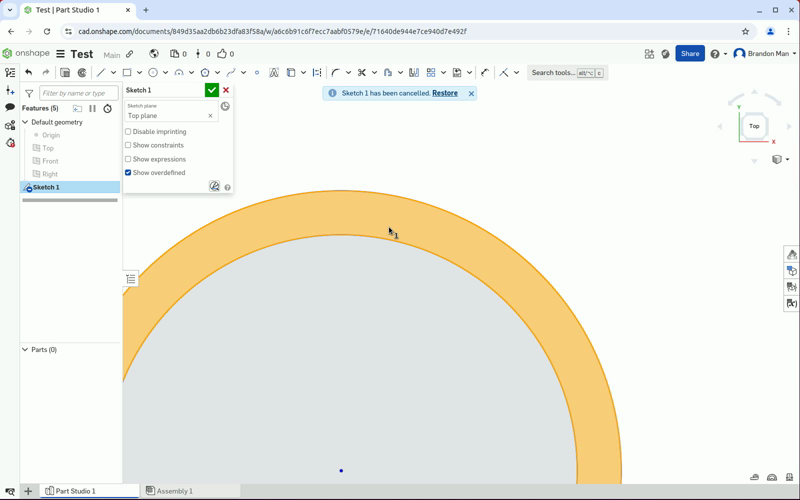
scroll(-6)
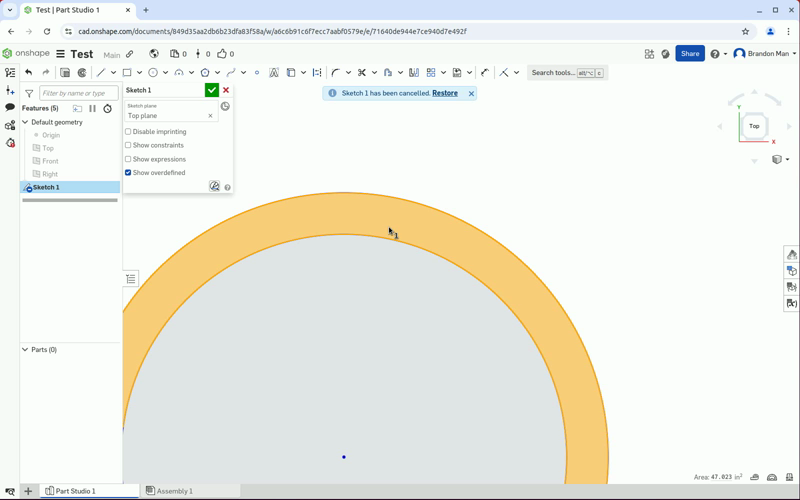
scroll(-6)
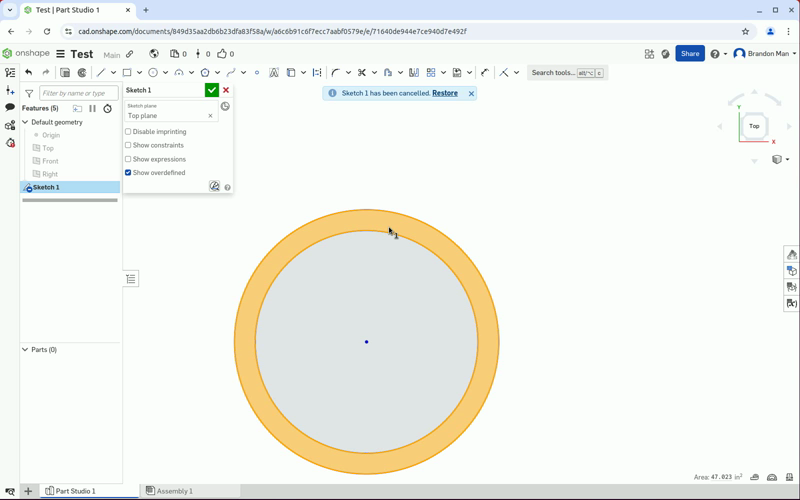
scroll(-6)
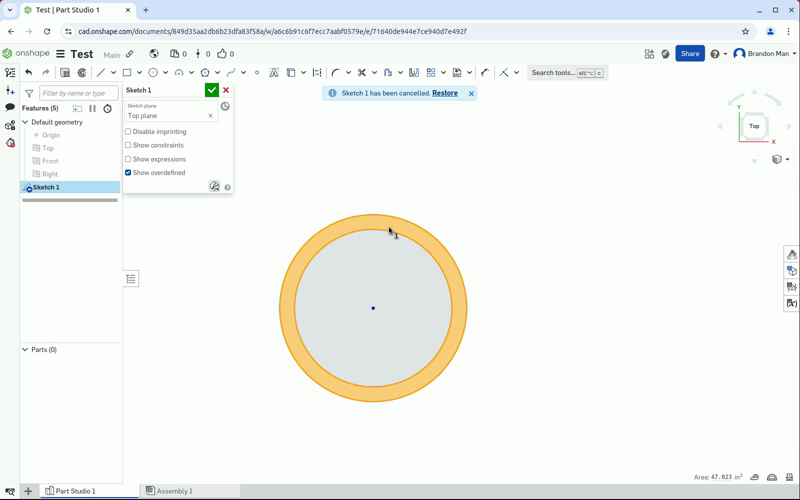
scroll(-6)
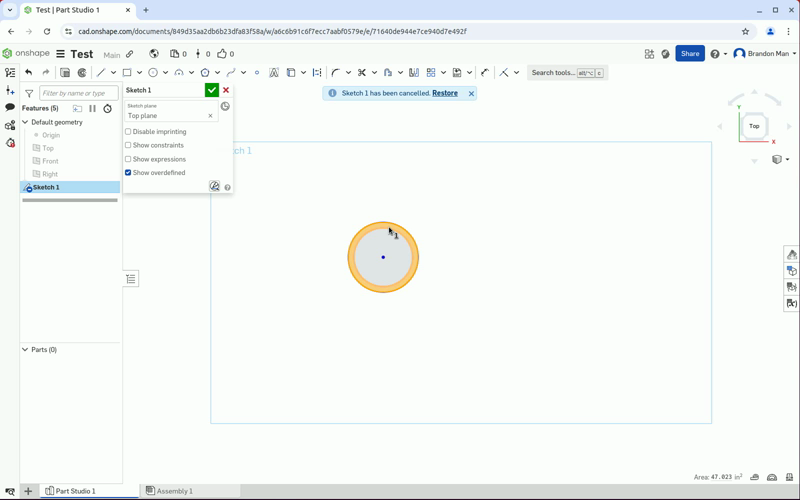
mouse_move(73, 352)
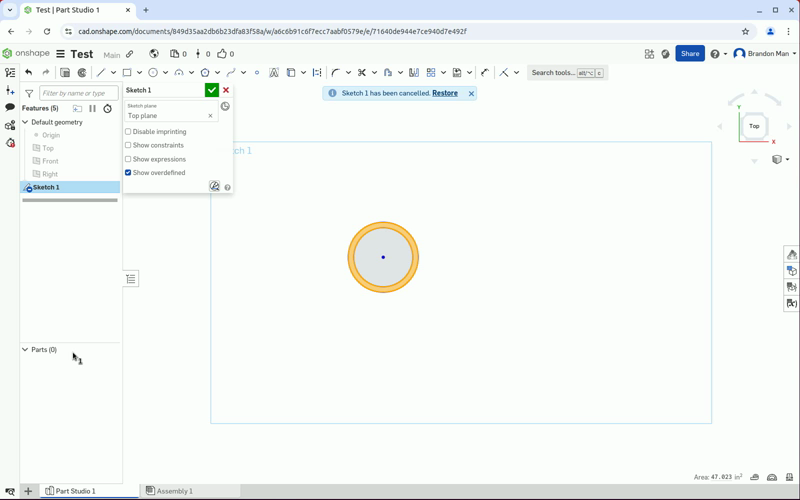
key(shift+y)
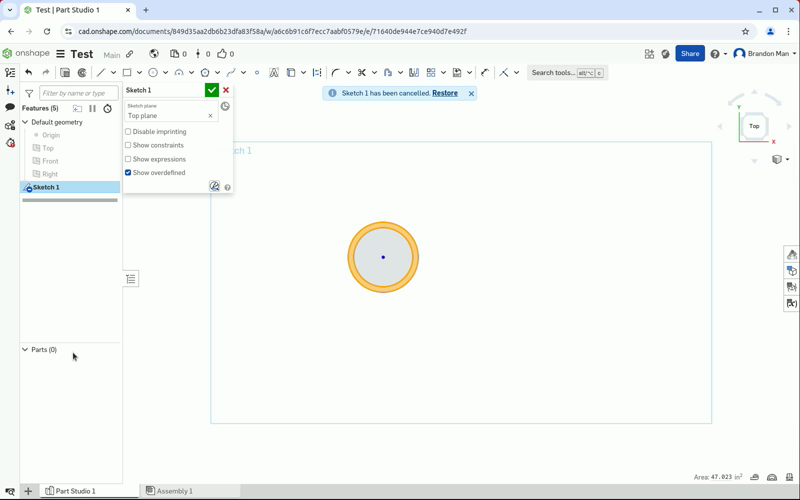
key(shift+e)
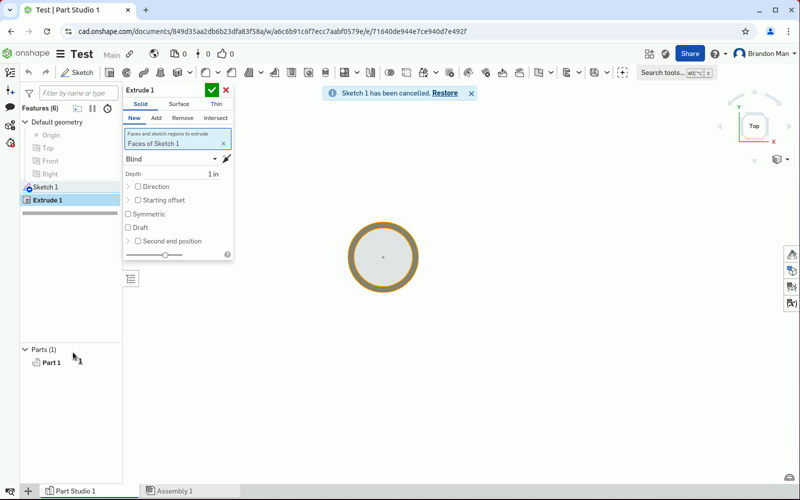
mouse_move(143, 106)
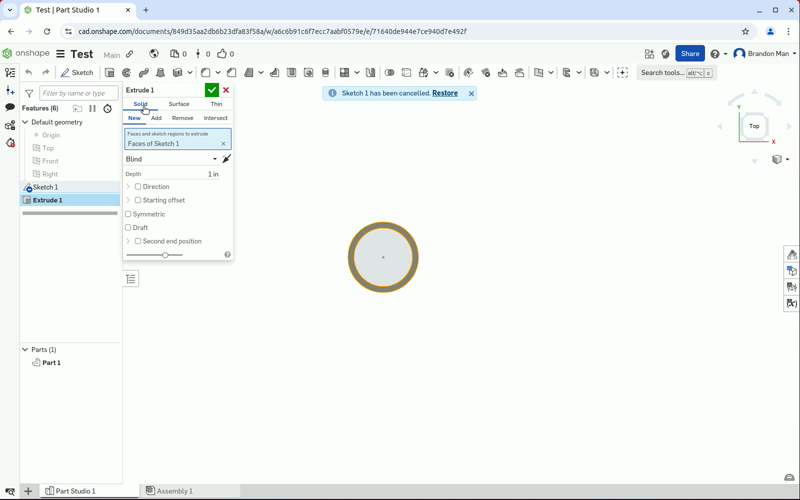
click(143, 106)
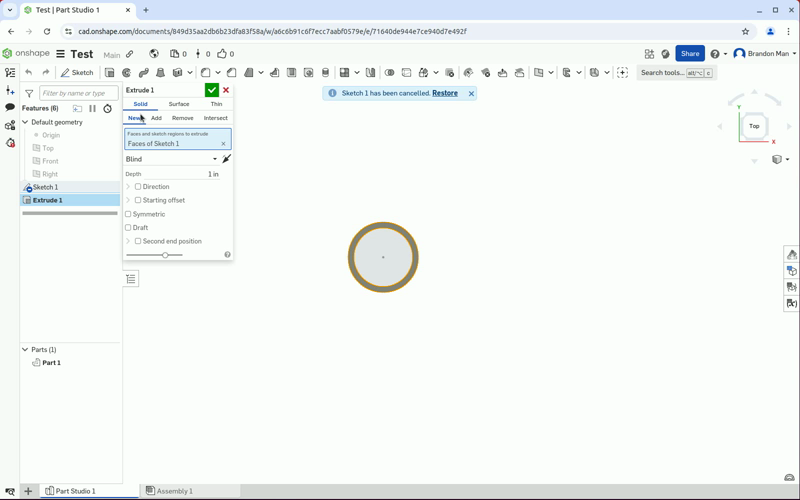
mouse_move(137, 120)
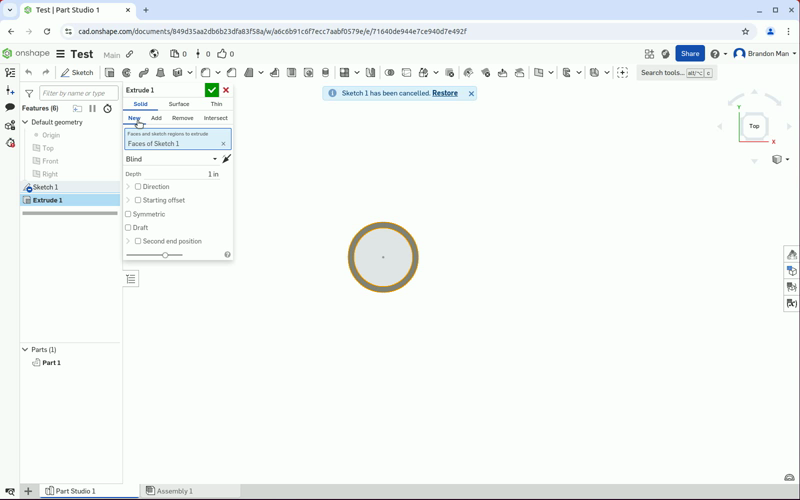
click(137, 120)
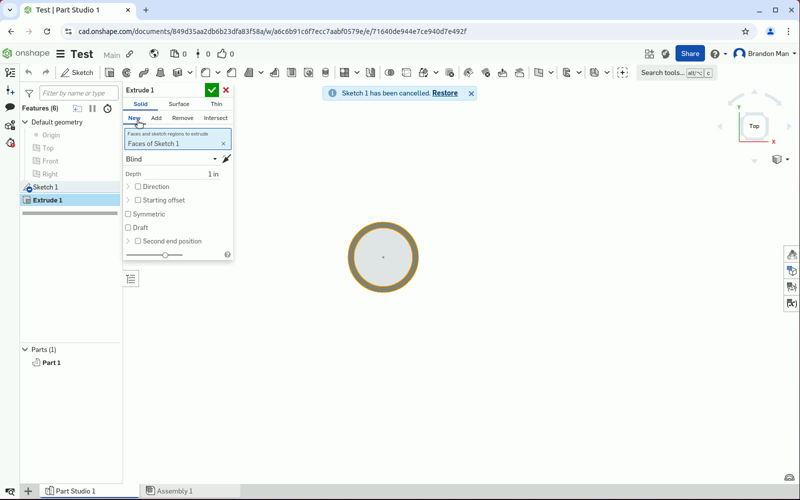
key(tab, 4)
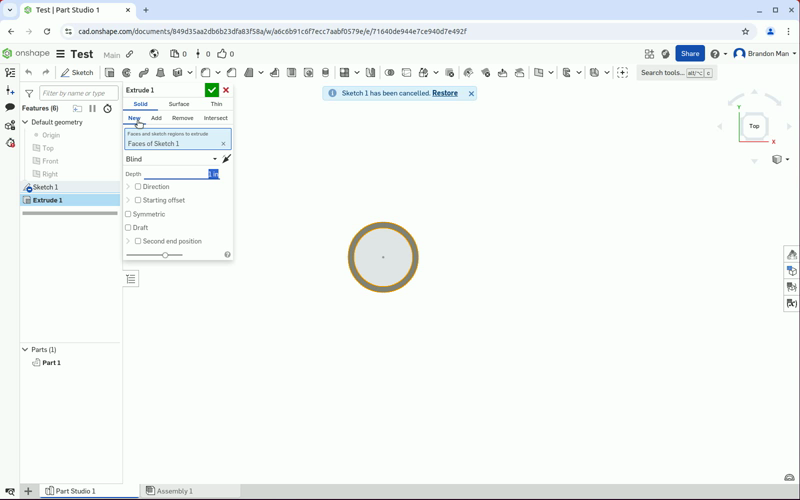
text(0.722)
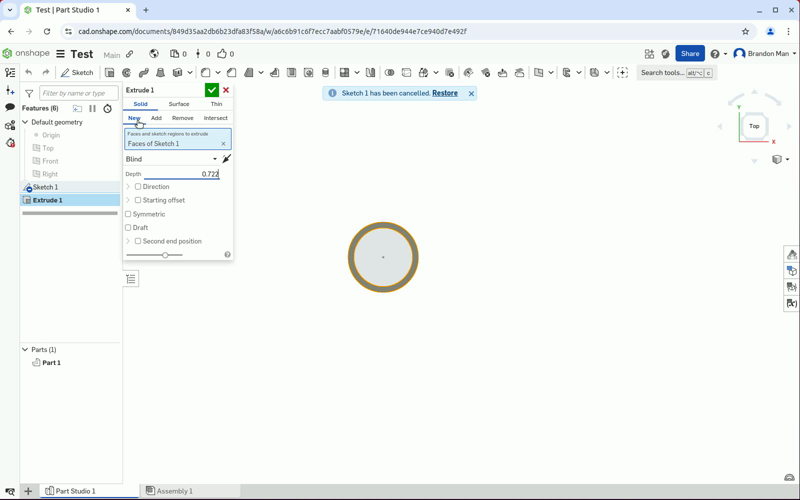
key(enter)
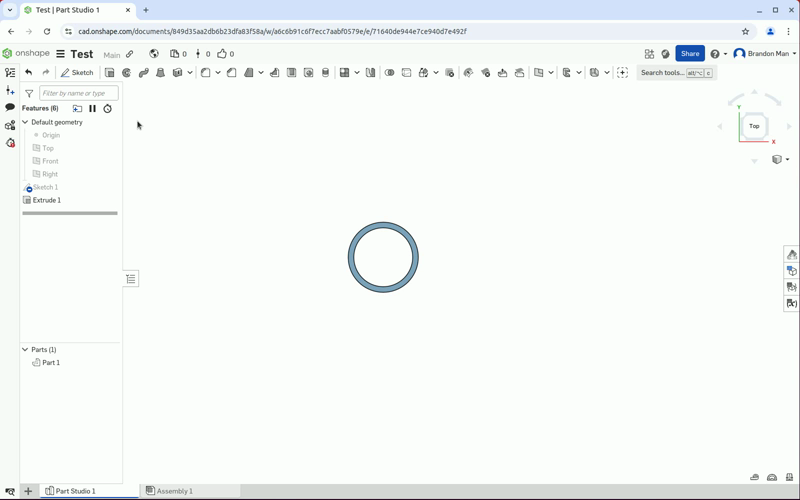
key(shift+h)
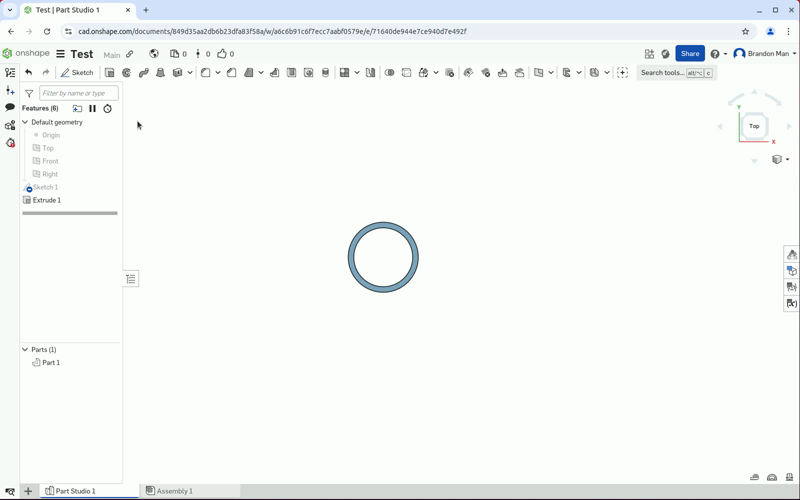
key(shift+h)
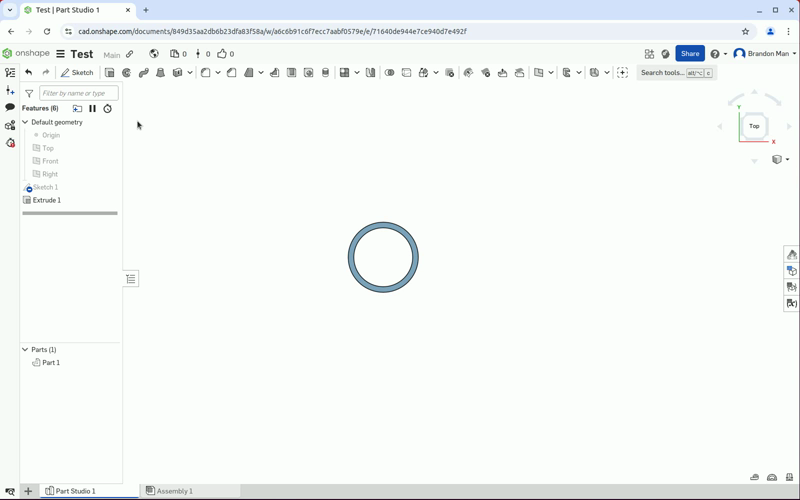
mouse_move(73, 189)
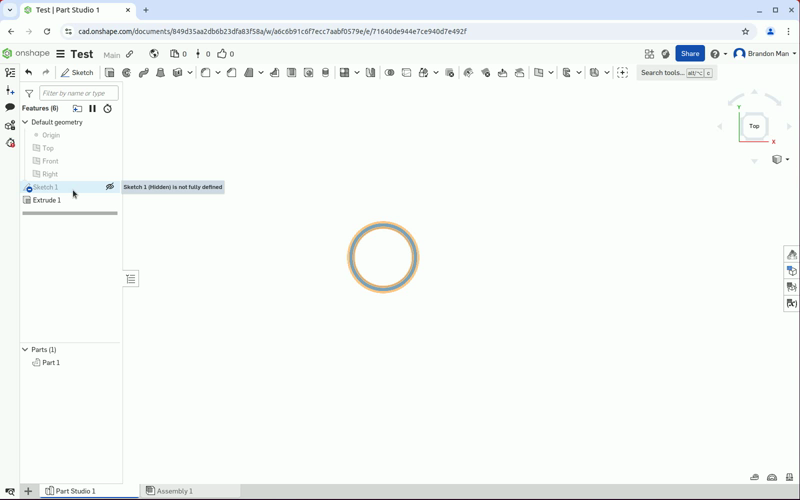
click(73, 189)
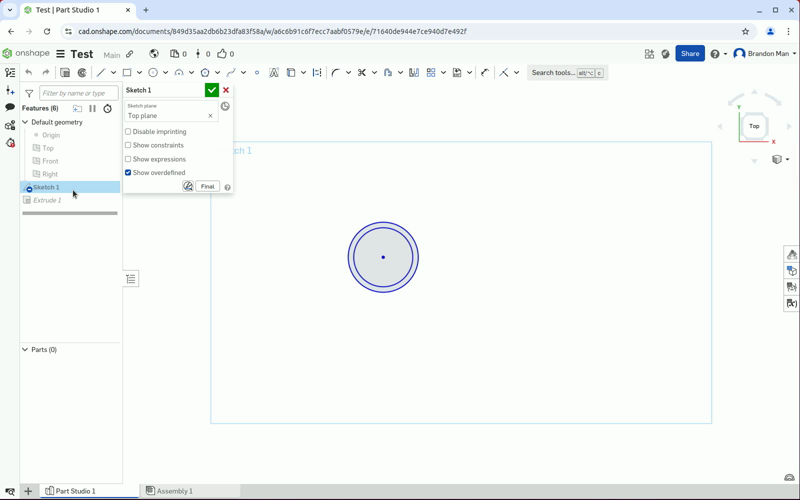
mouse_move(229, 92)
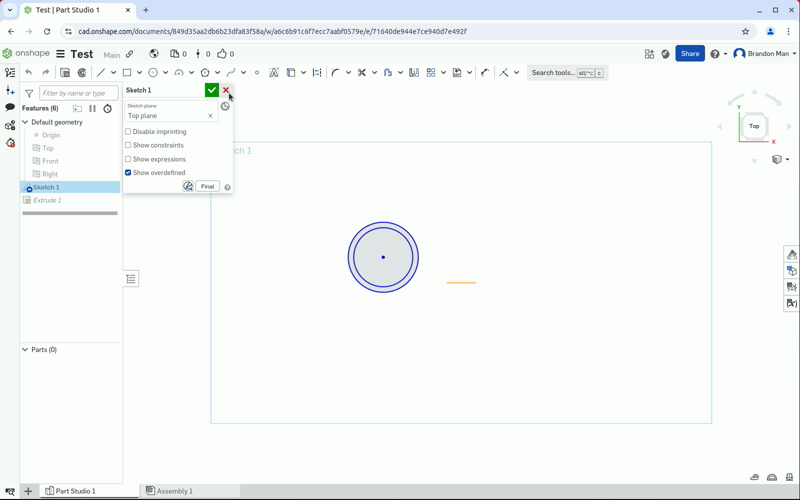
click(229, 92)
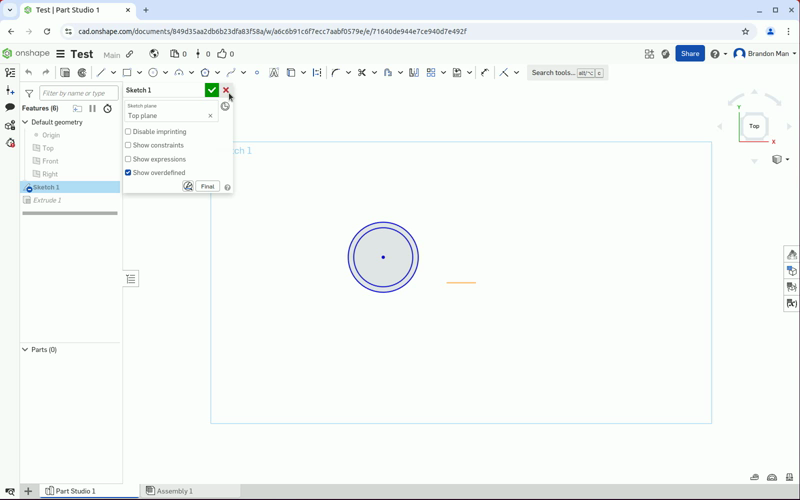
key(shift+s)
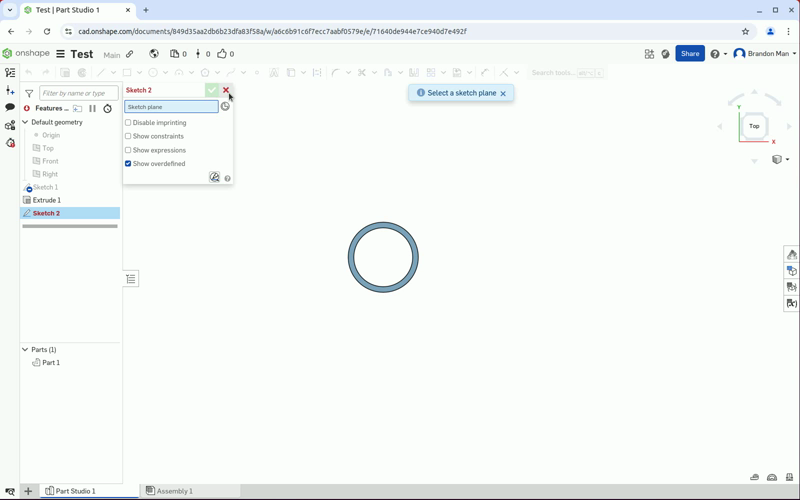
mouse_move(73, 150)
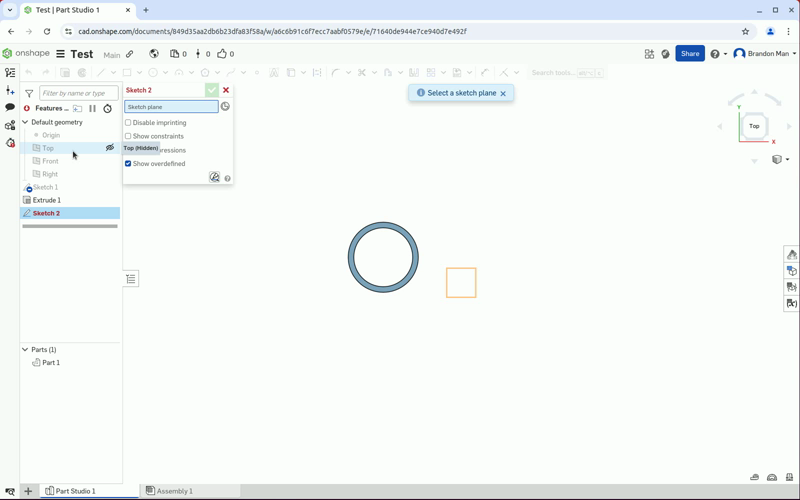
click(73, 150)
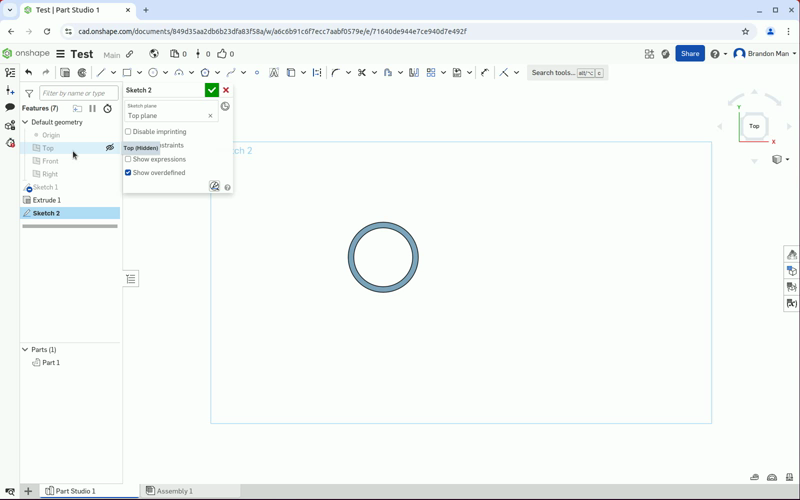
mouse_move(73, 352)
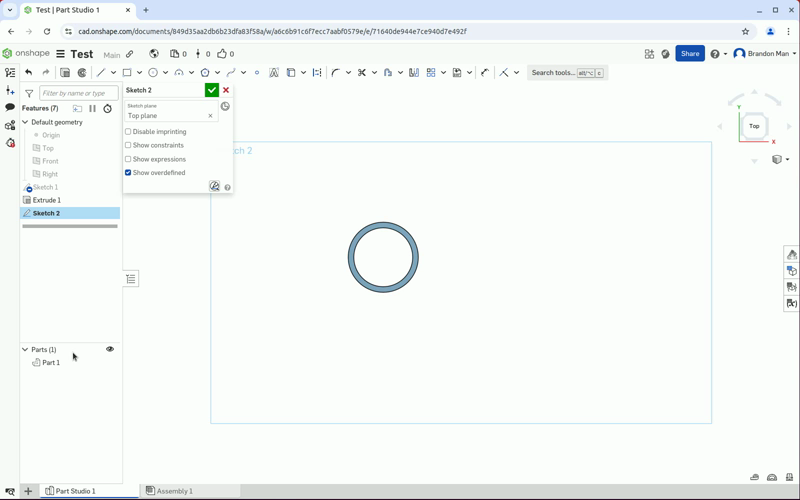
key(y)
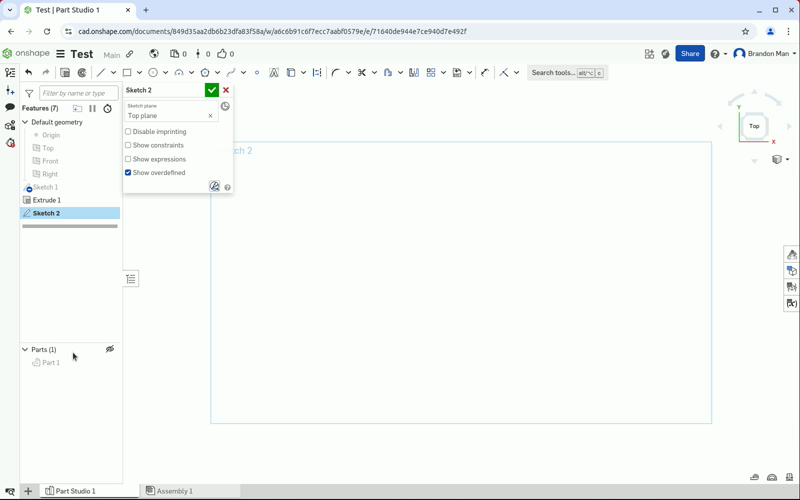
key(c)
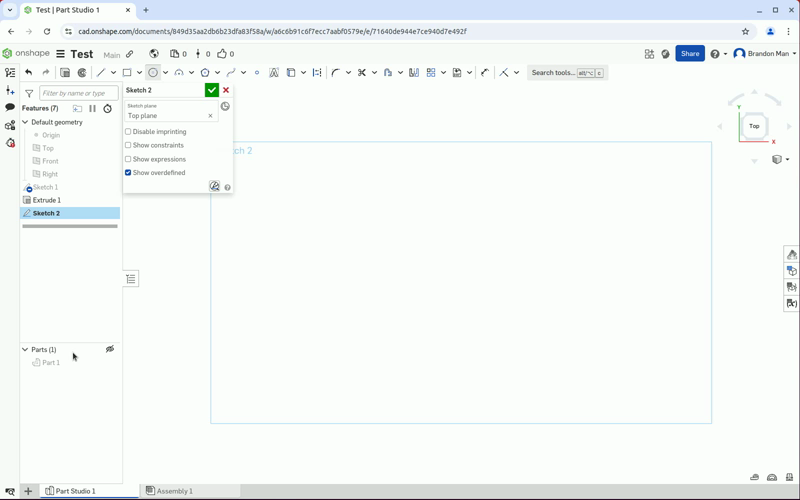
key_down(shift)
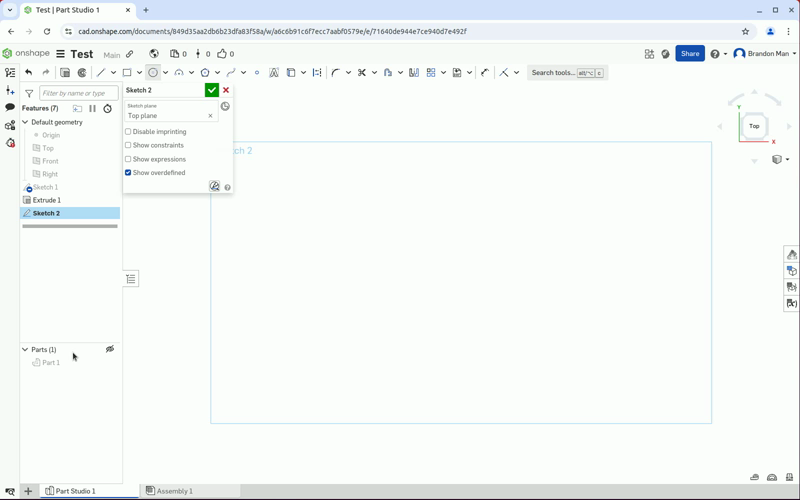
mouse_move(383, 257)
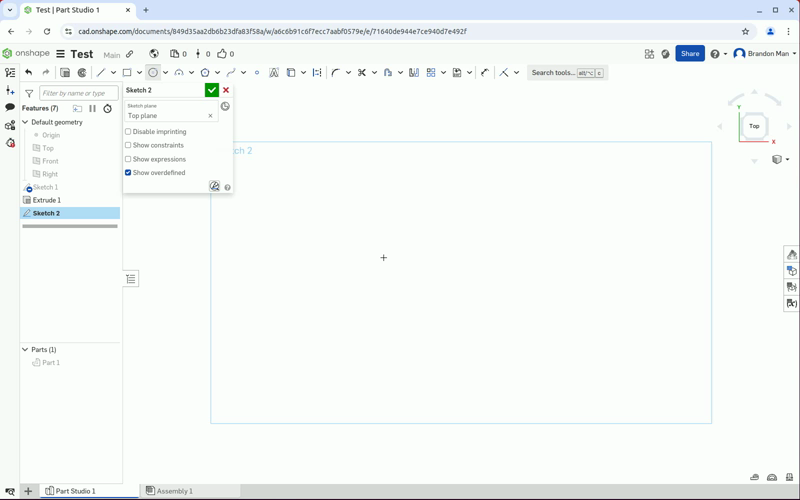
click(383, 257)
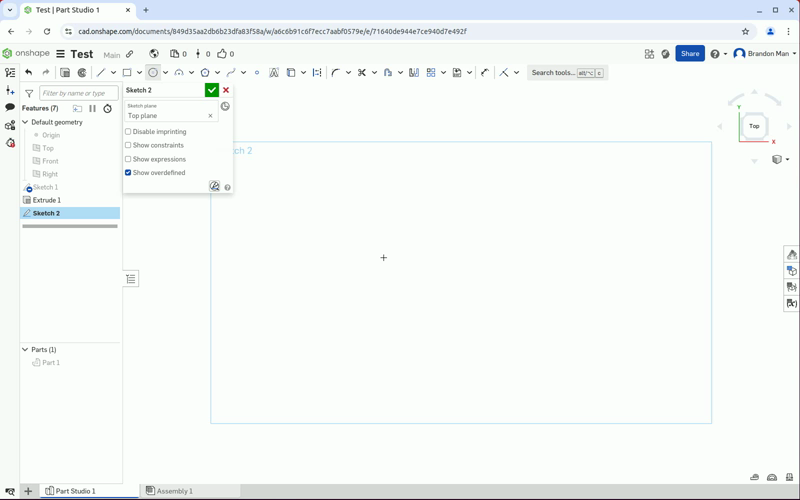
key_up(shift)
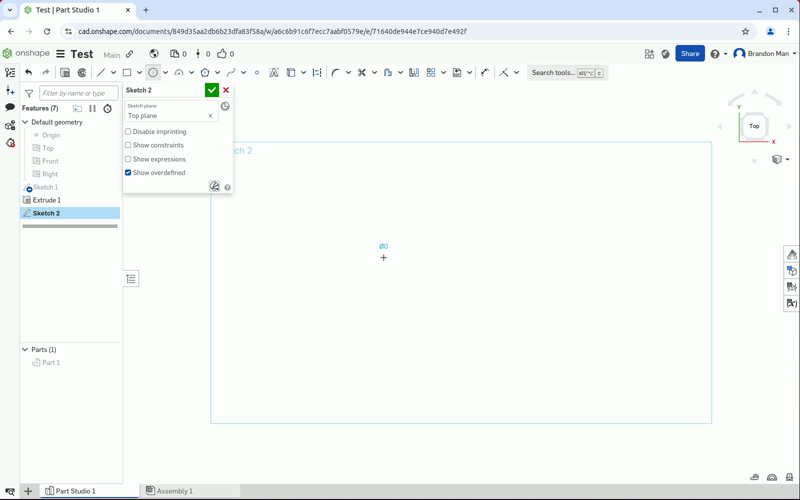
mouse_move(414, 257)
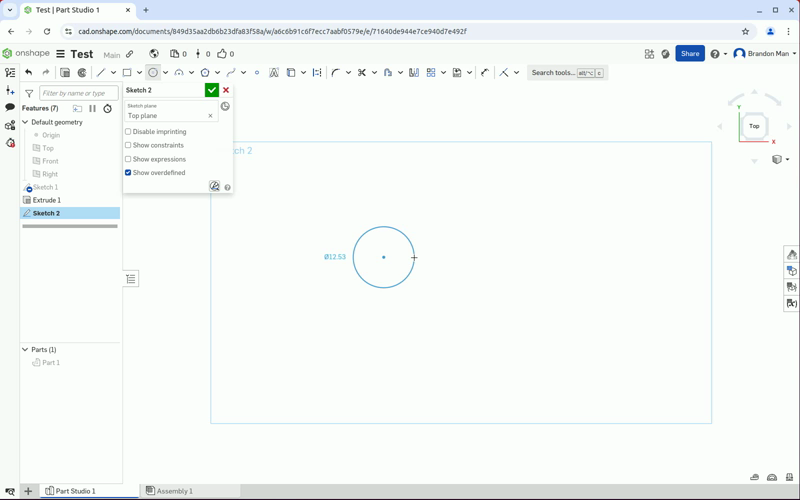
click(414, 257)
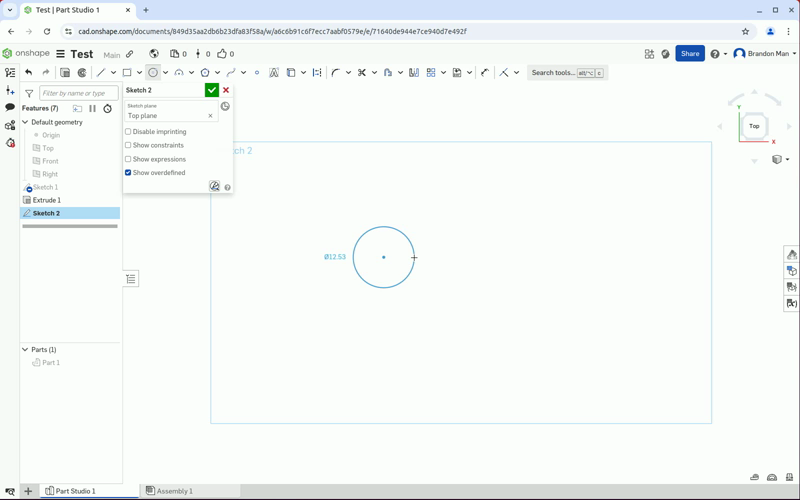
key(esc)
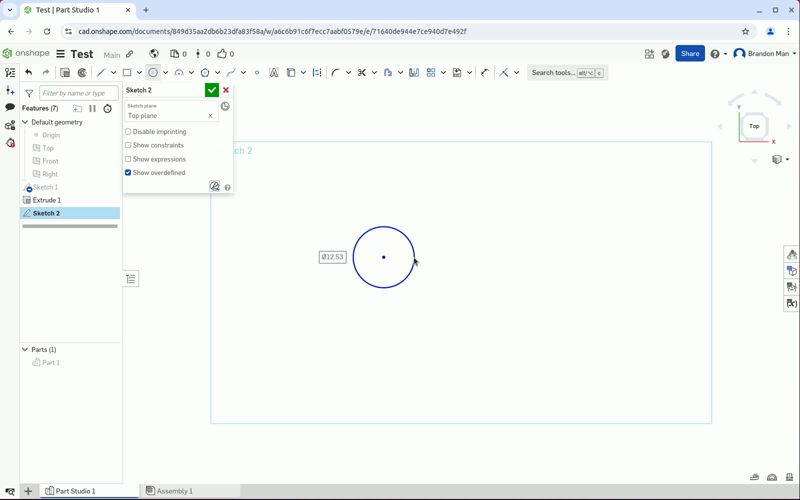
key(c)
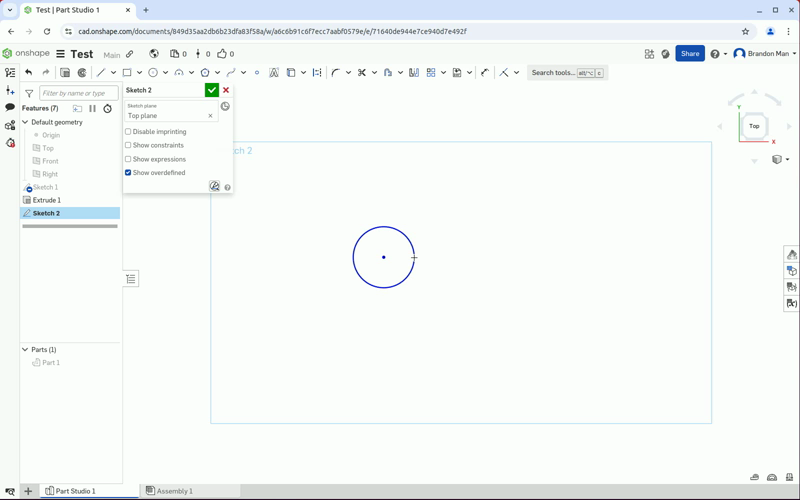
key_down(shift)
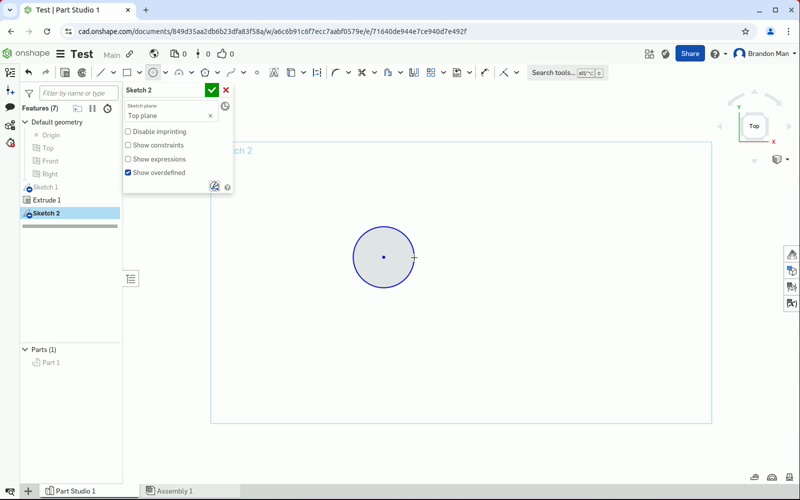
mouse_move(383, 257)
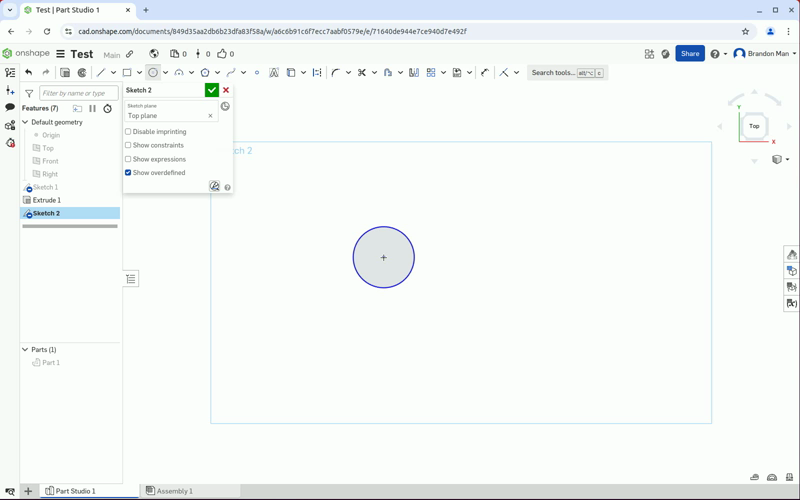
click(383, 257)
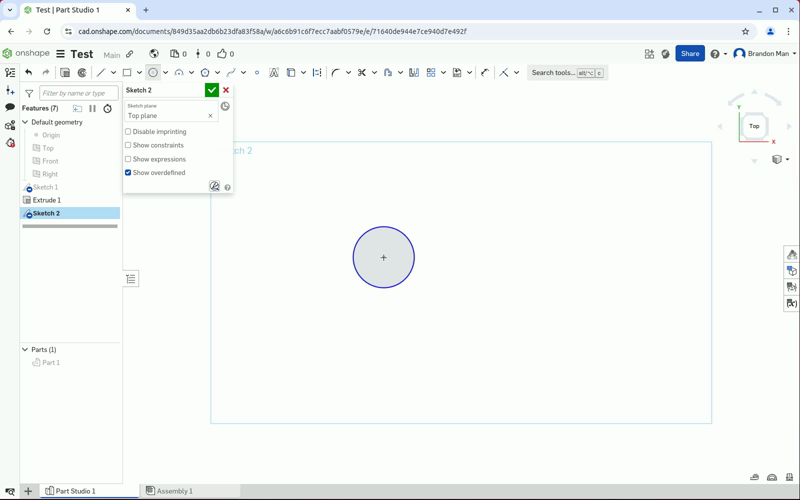
key_up(shift)
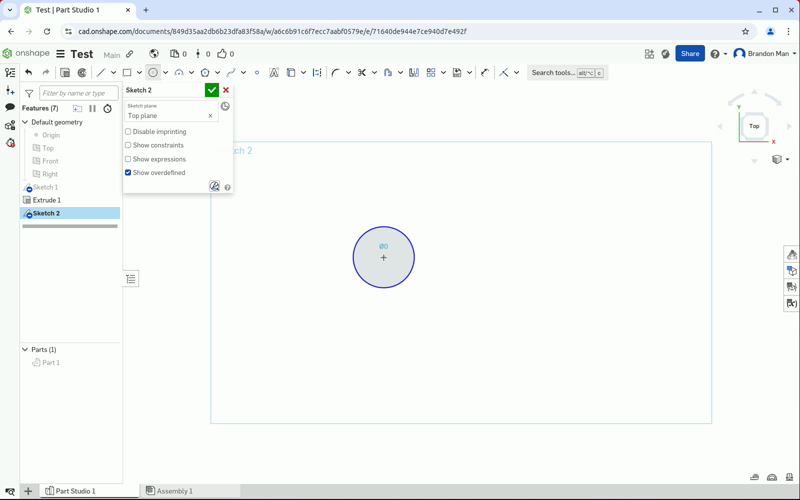
mouse_move(405, 257)
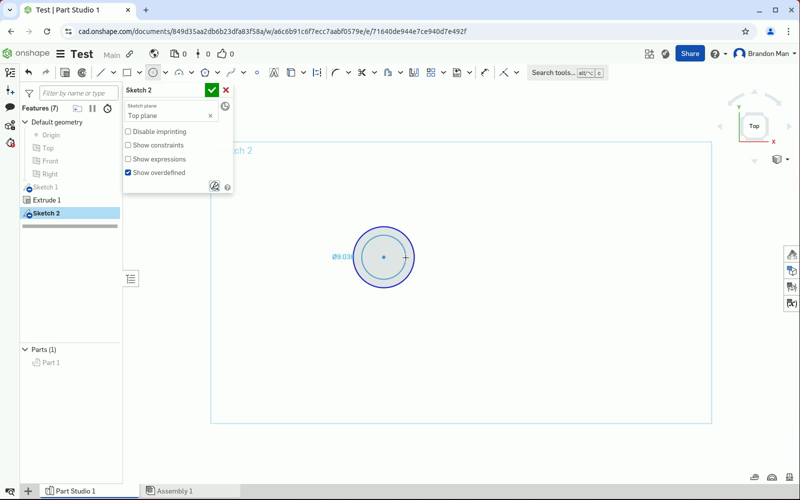
click(405, 257)
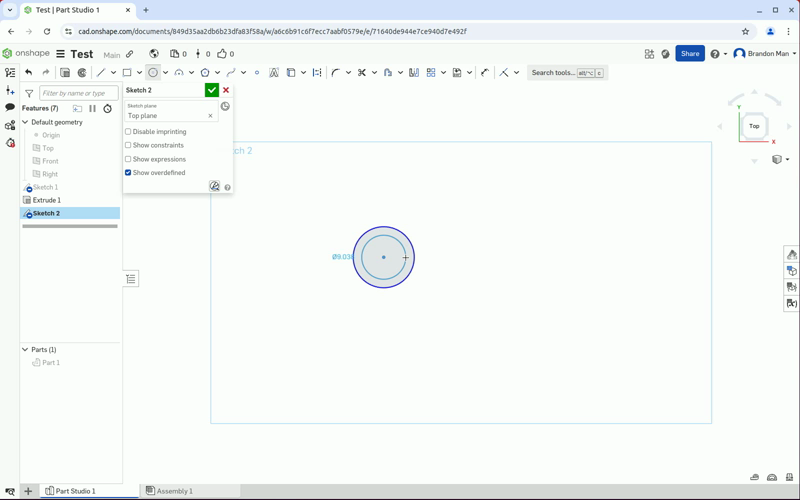
key(esc)
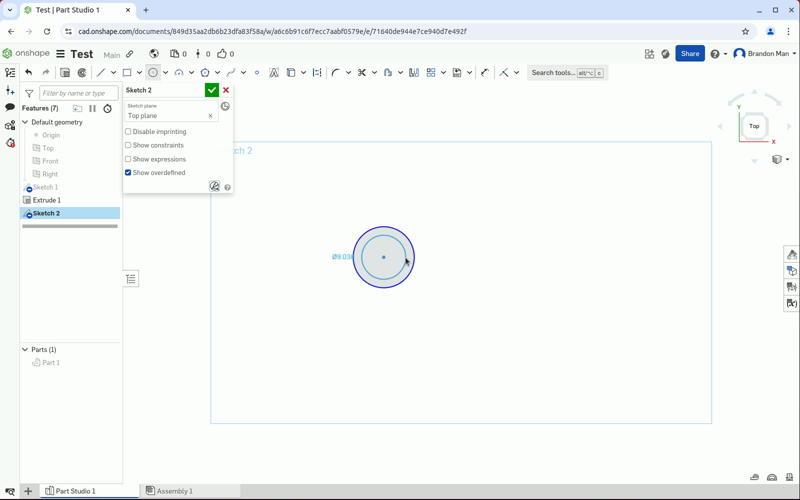
mouse_move(409, 264)
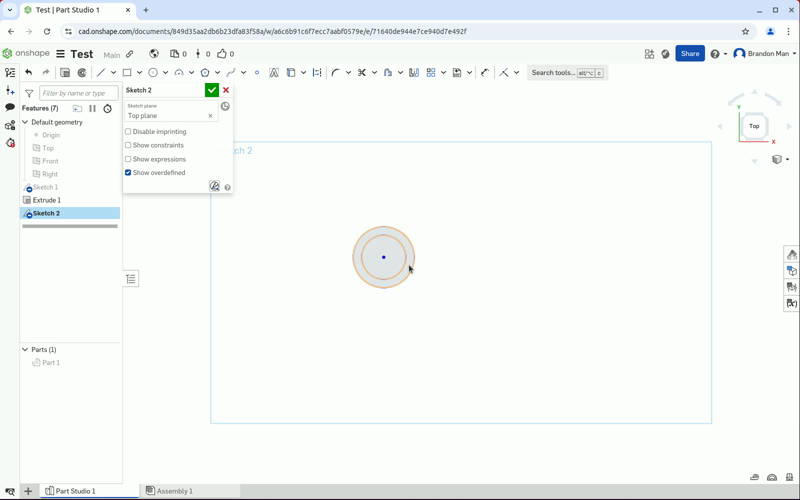
scroll(6)
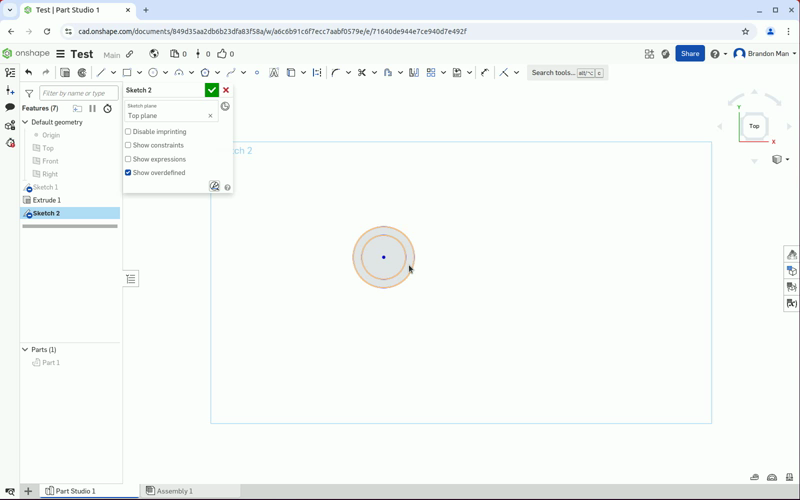
scroll(6)
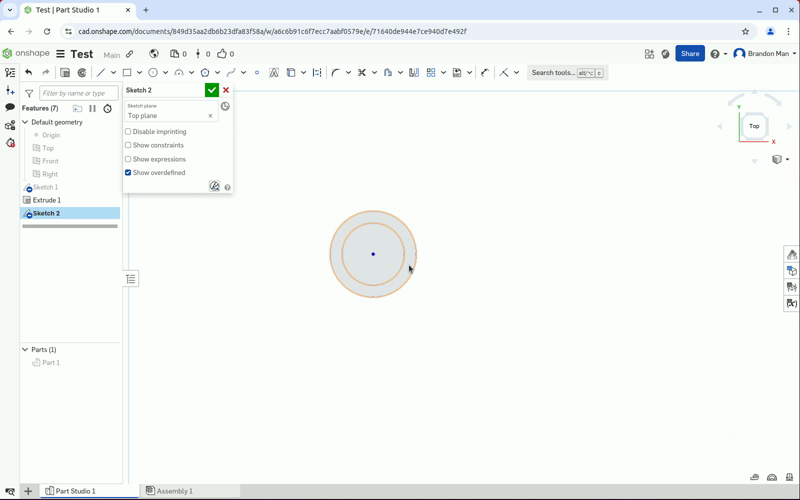
scroll(6)
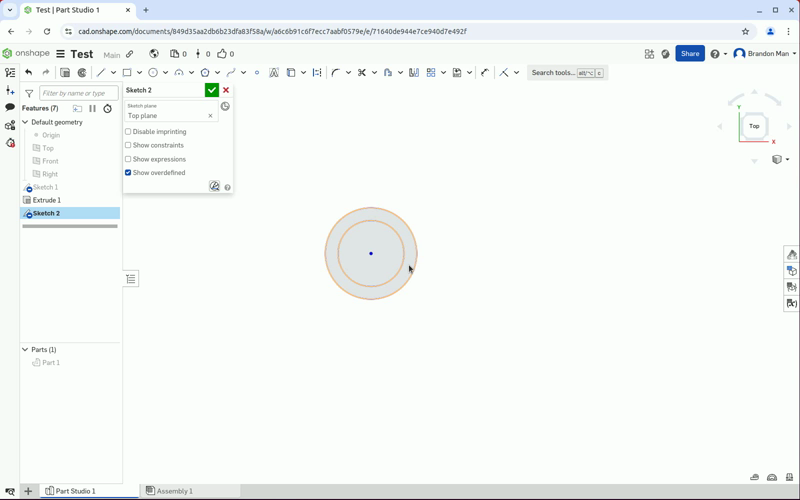
scroll(6)
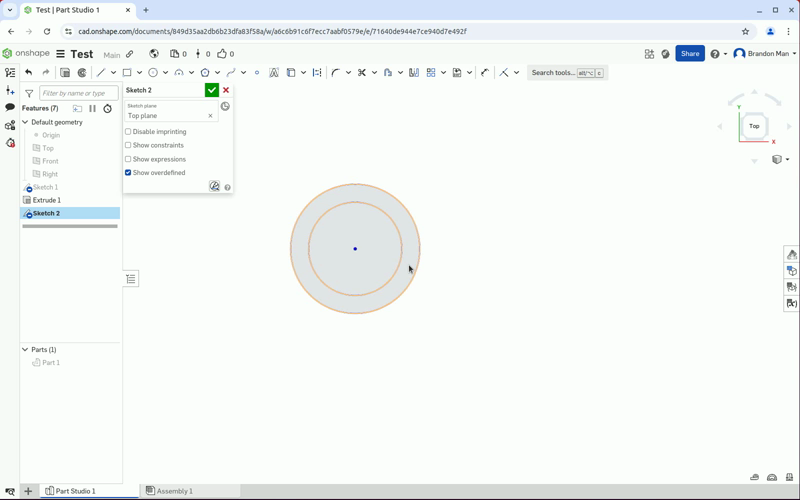
scroll(6)
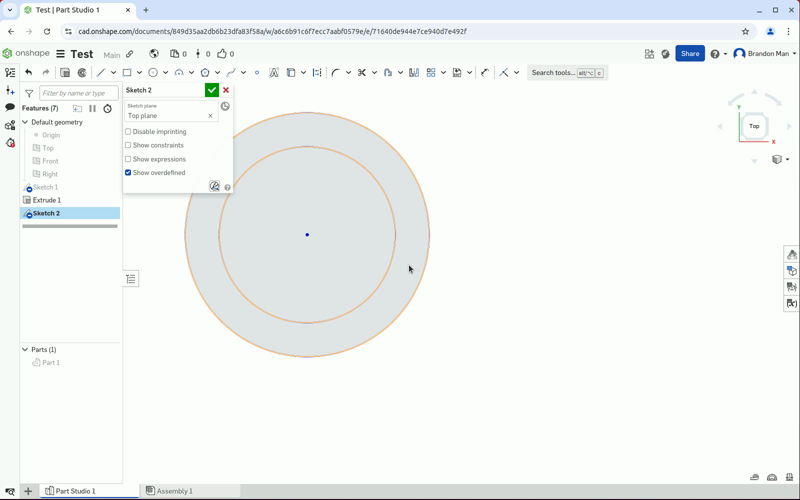
scroll(6)
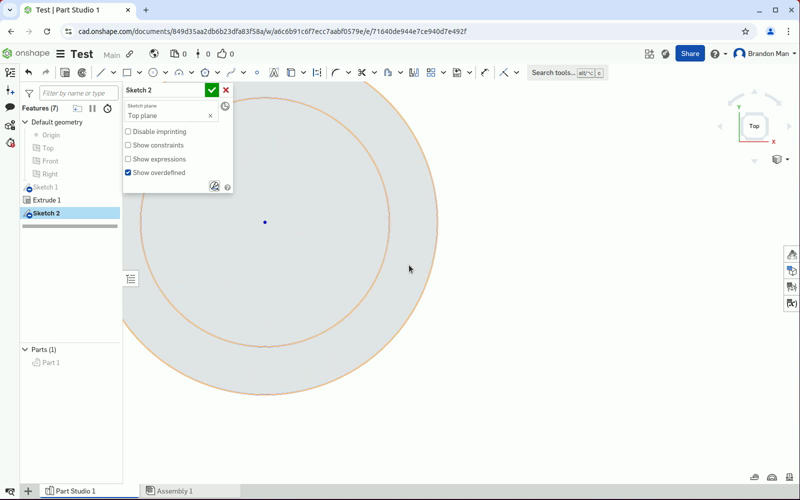
scroll(6)
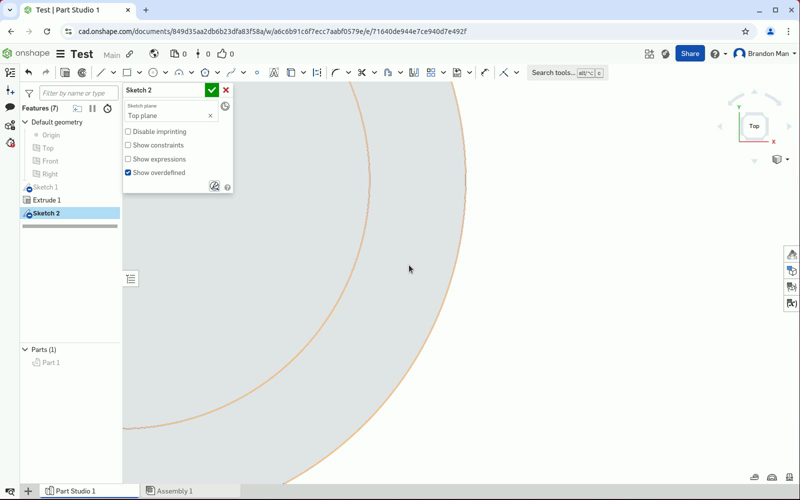
click(409, 264)
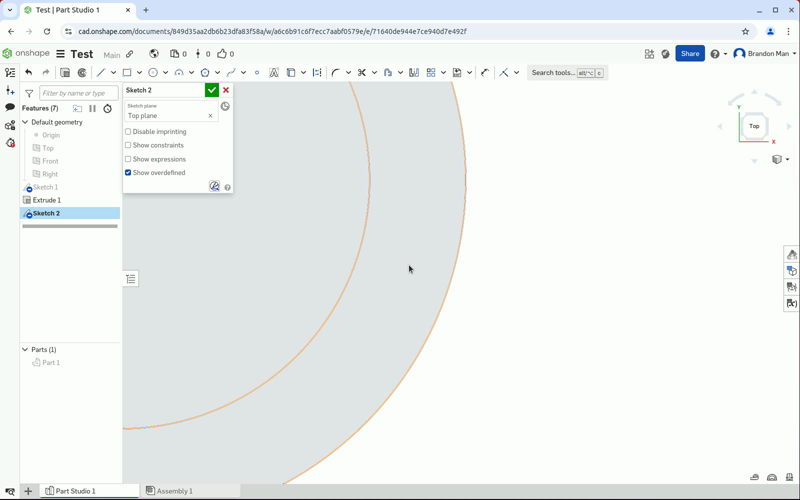
scroll(-6)
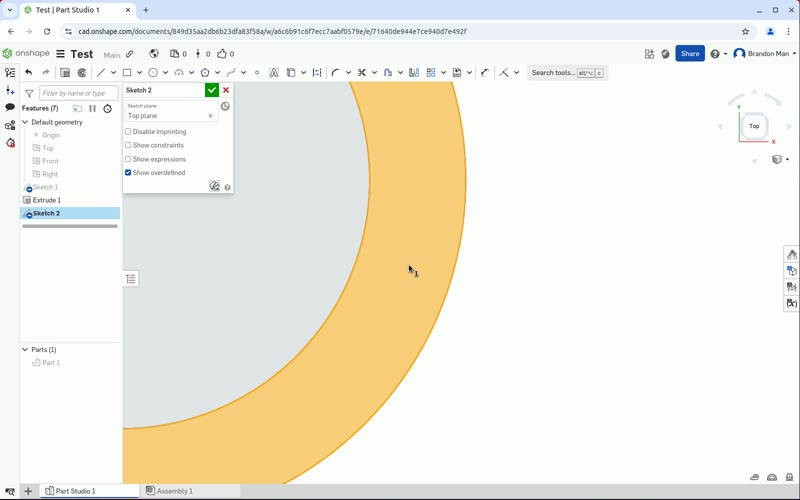
scroll(-6)
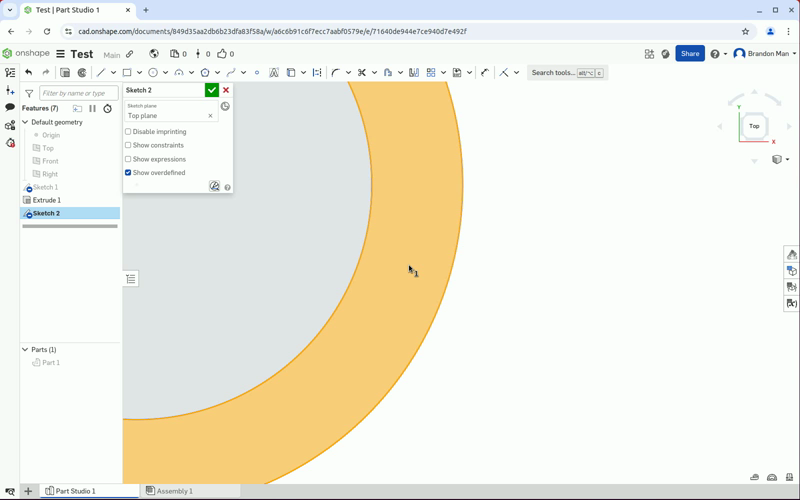
scroll(-6)
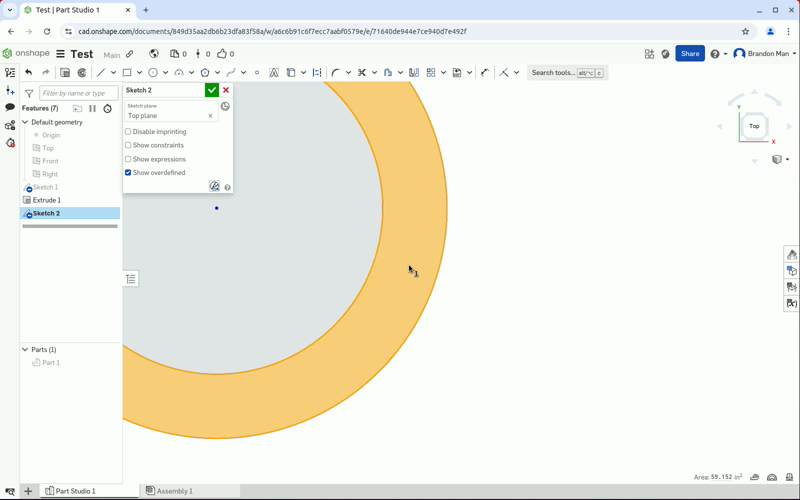
scroll(-6)
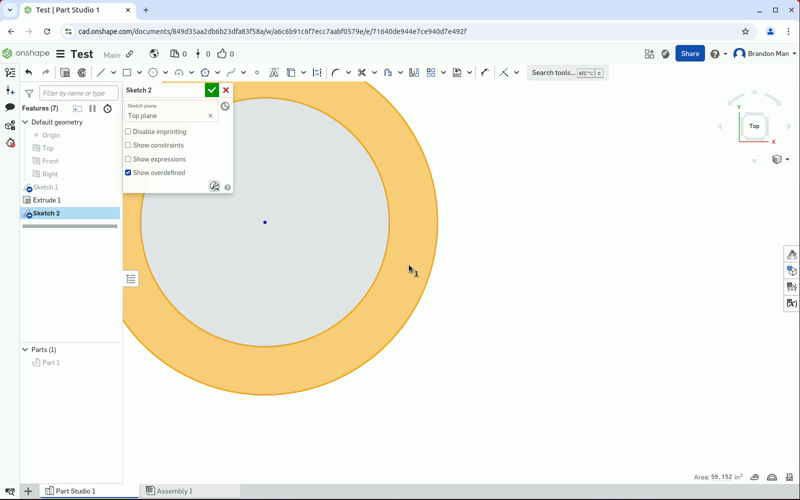
scroll(-6)
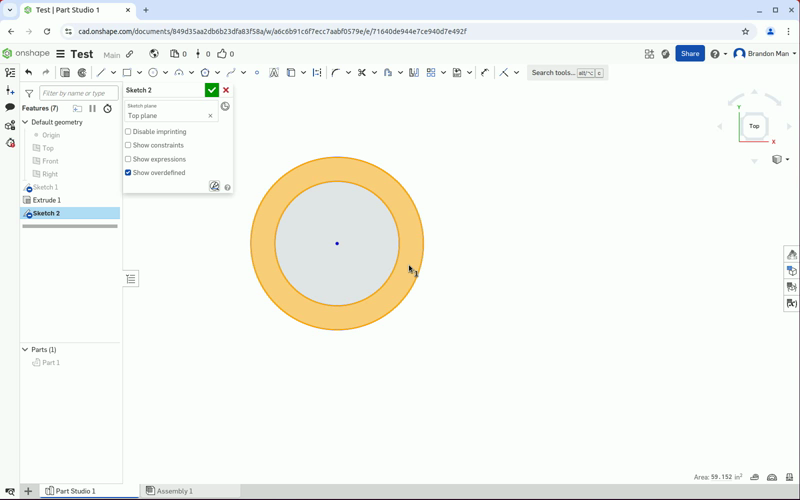
scroll(-6)
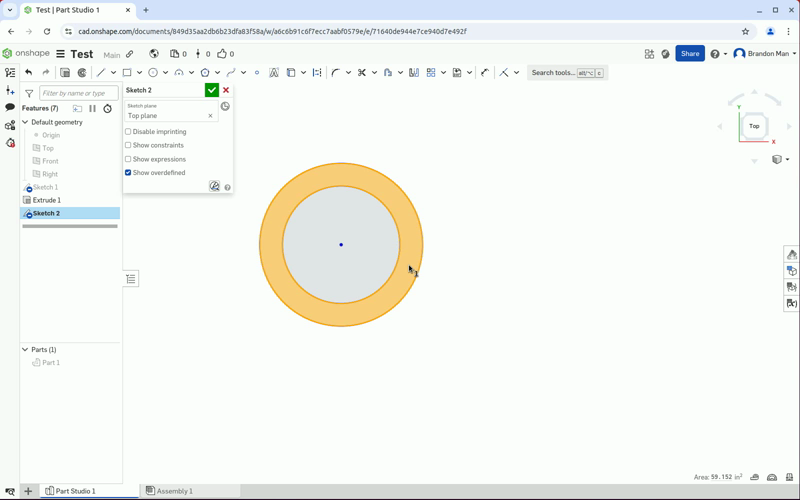
scroll(-6)
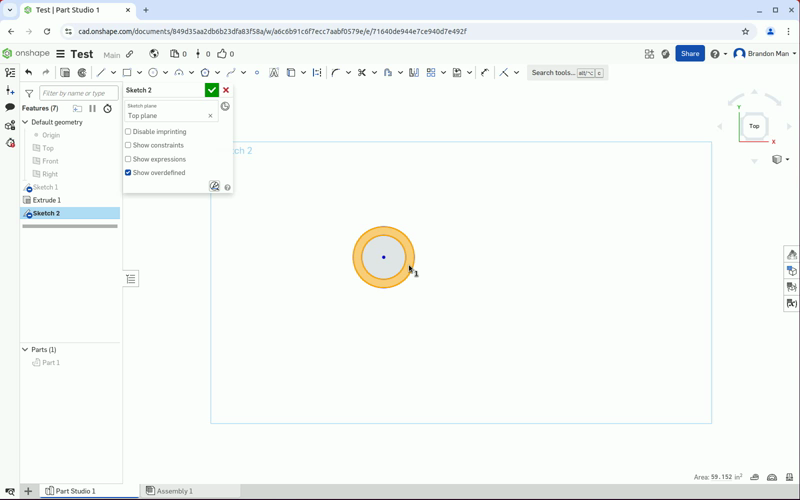
mouse_move(73, 352)
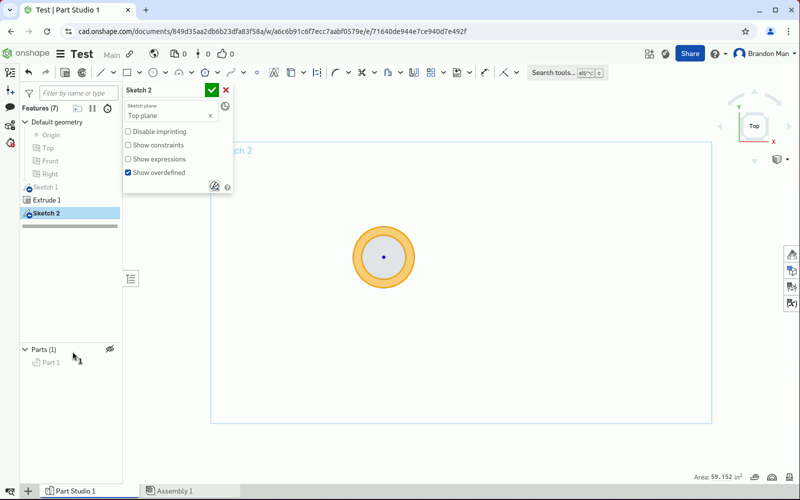
key(shift+y)
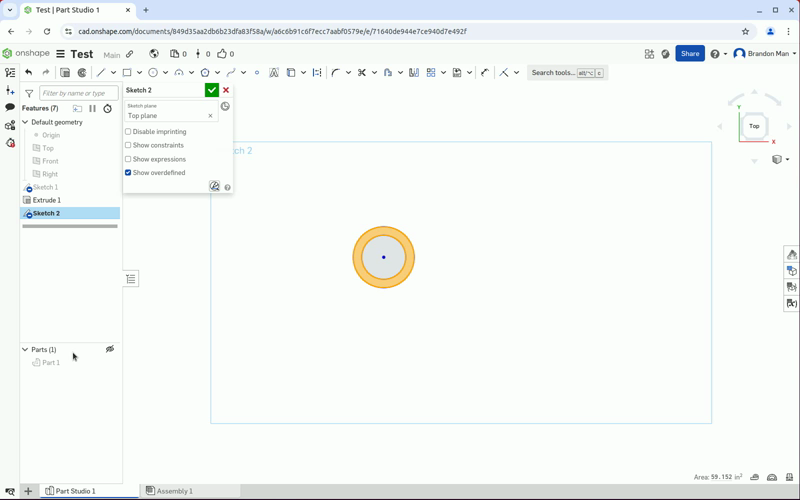
key(shift+e)
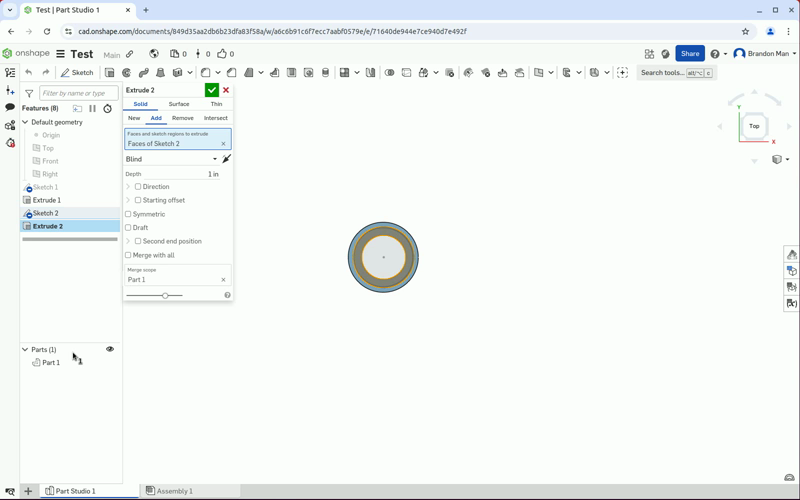
mouse_move(143, 106)
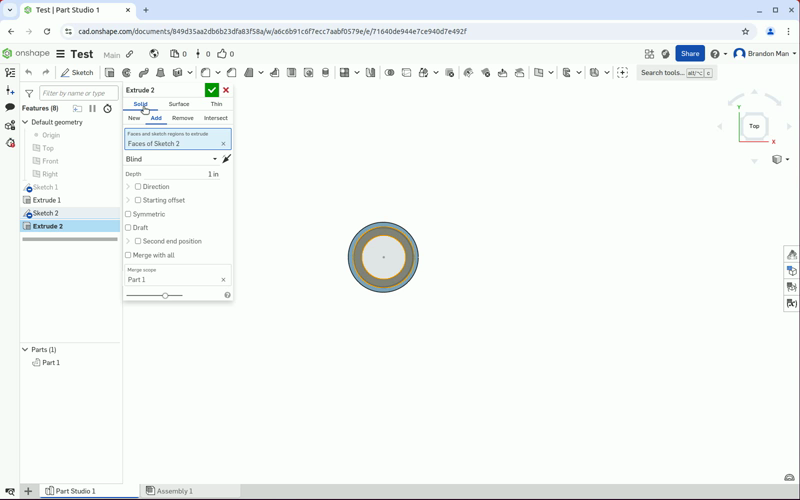
click(143, 106)
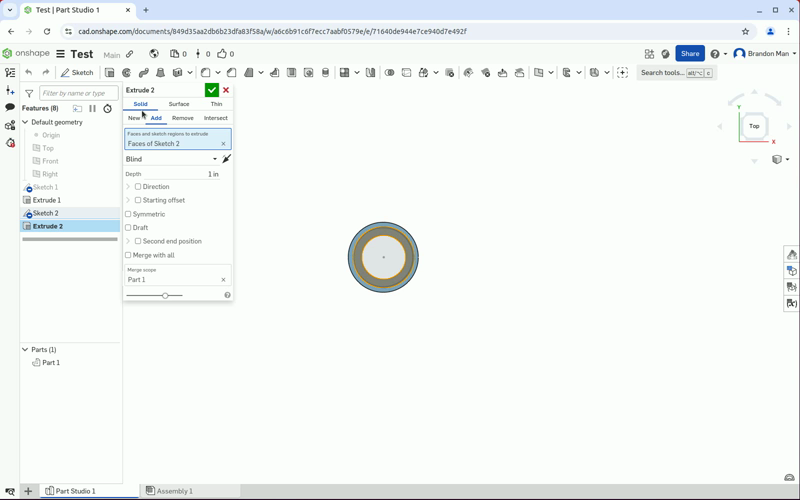
mouse_move(137, 120)
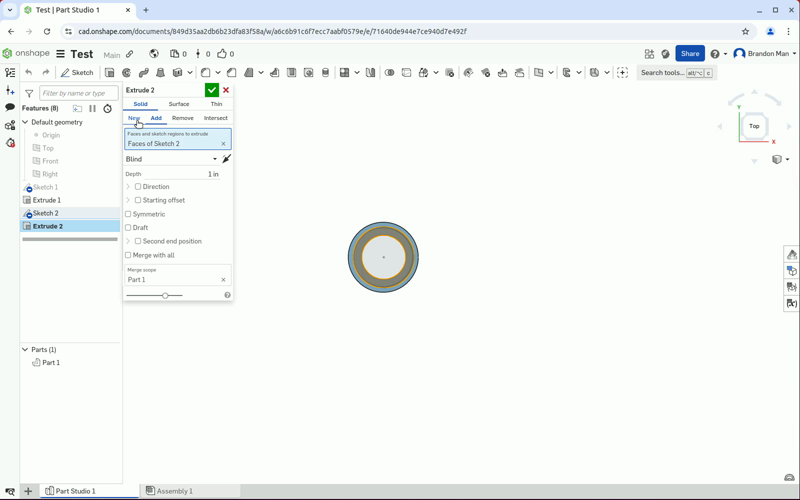
click(137, 120)
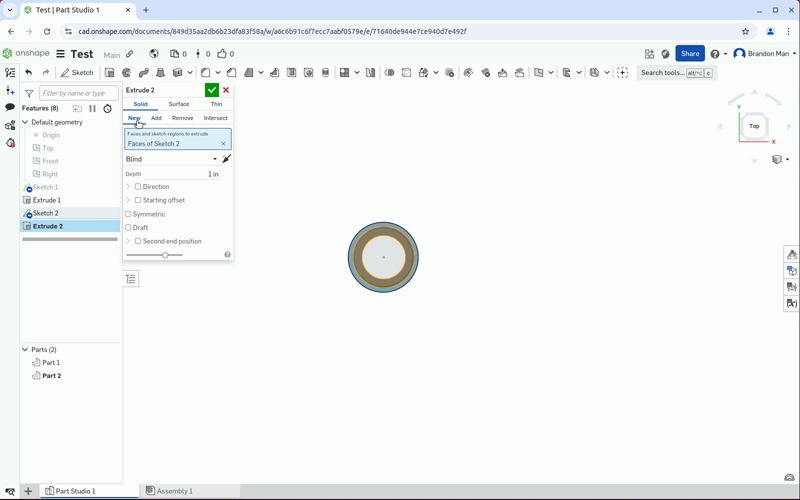
key(tab, 4)
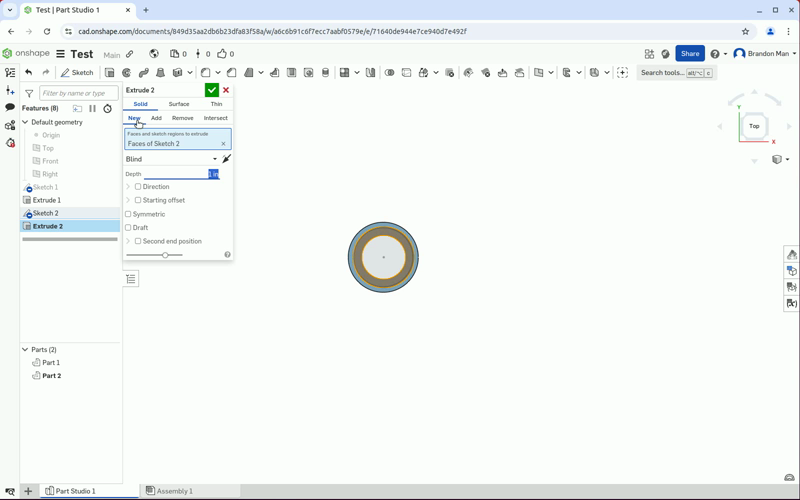
text(0.722)
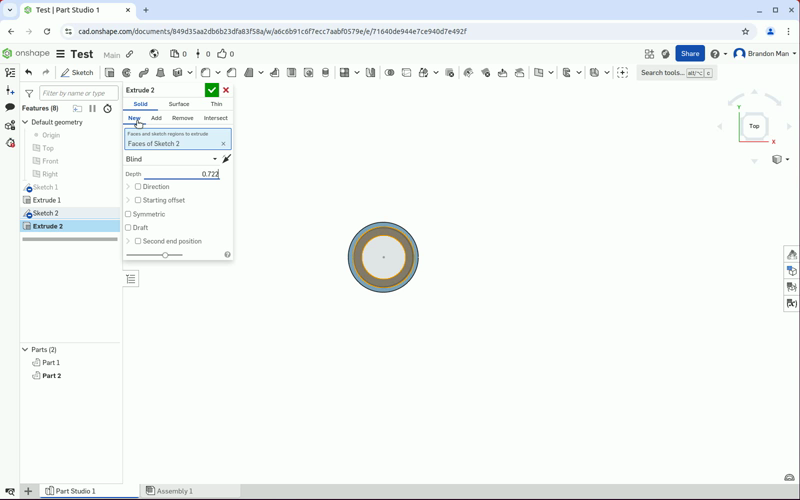
key(enter)
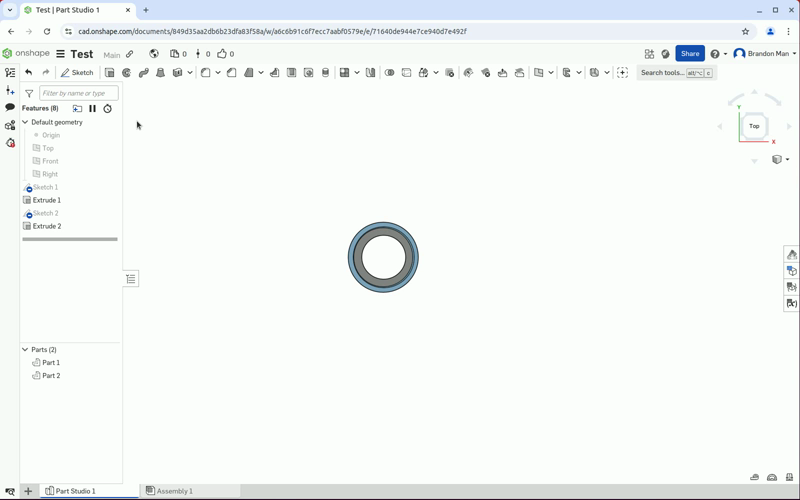
key(shift+h)
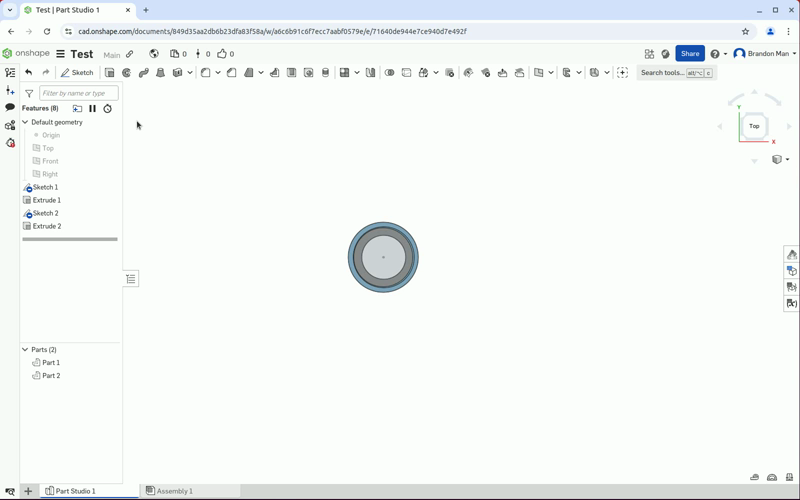
key(shift+h)
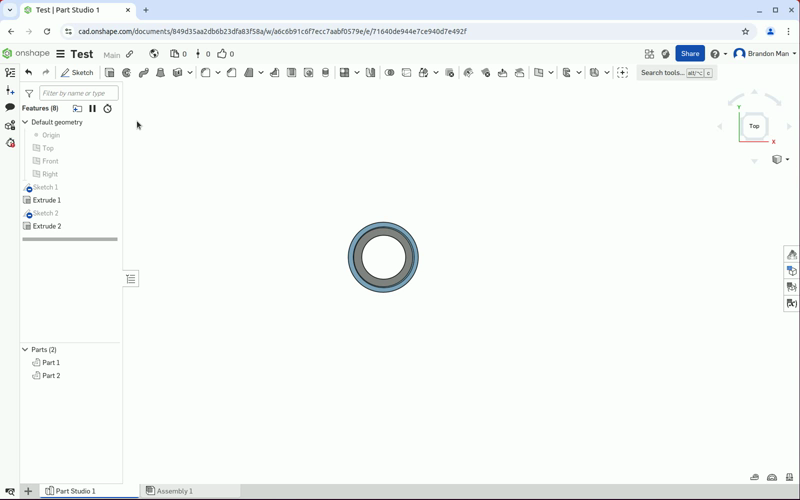
mouse_move(73, 189)
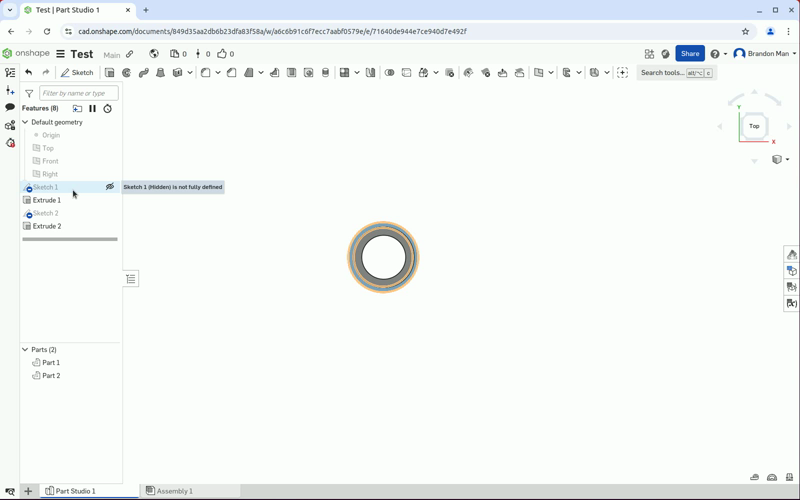
click(73, 189)
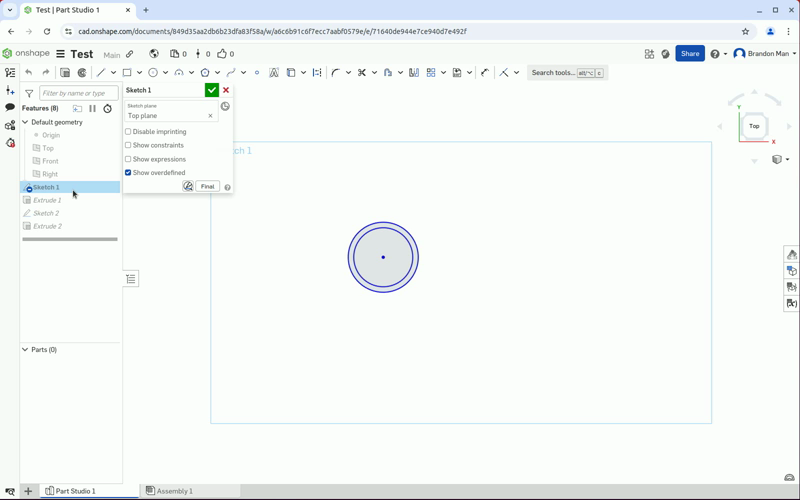
mouse_move(229, 92)
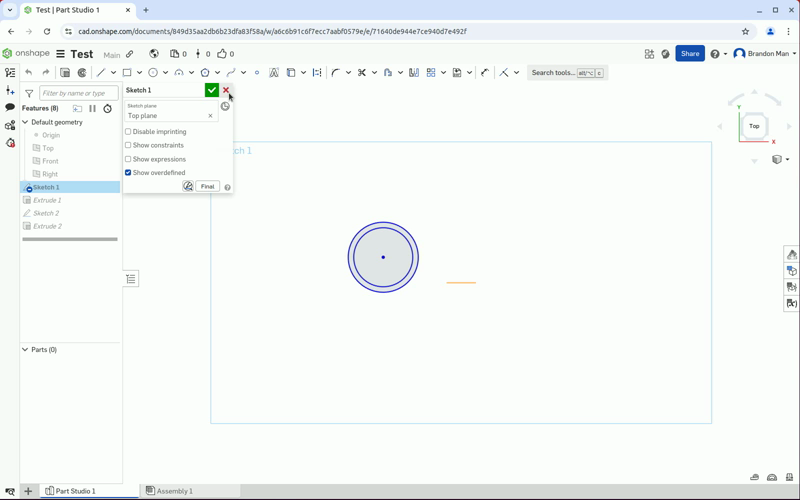
click(229, 92)
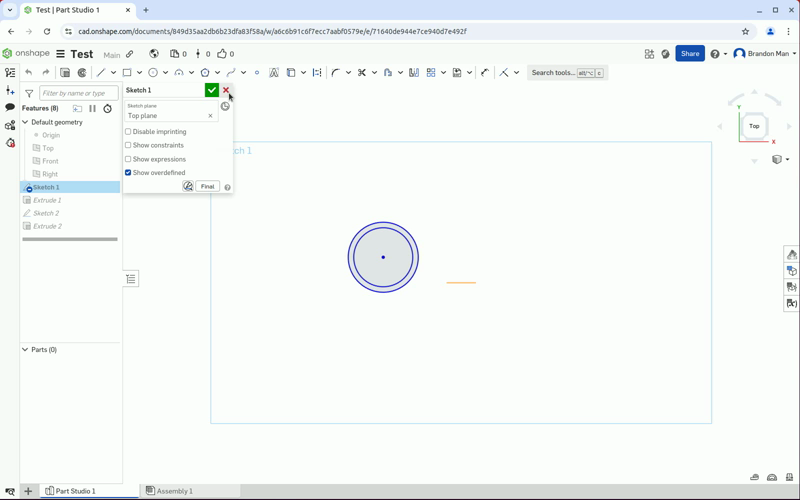
key(shift+s)
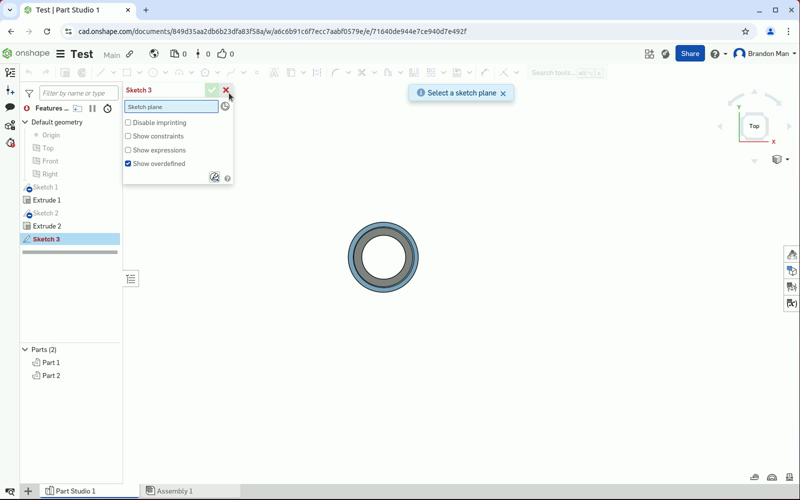
mouse_move(73, 150)
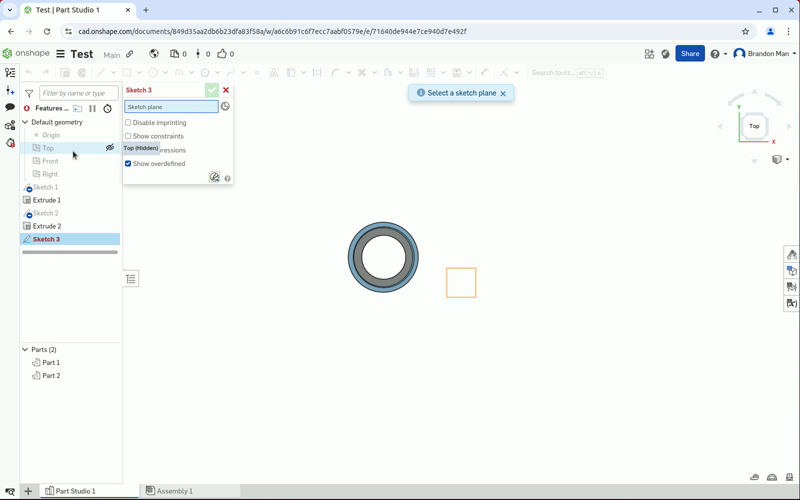
click(73, 150)
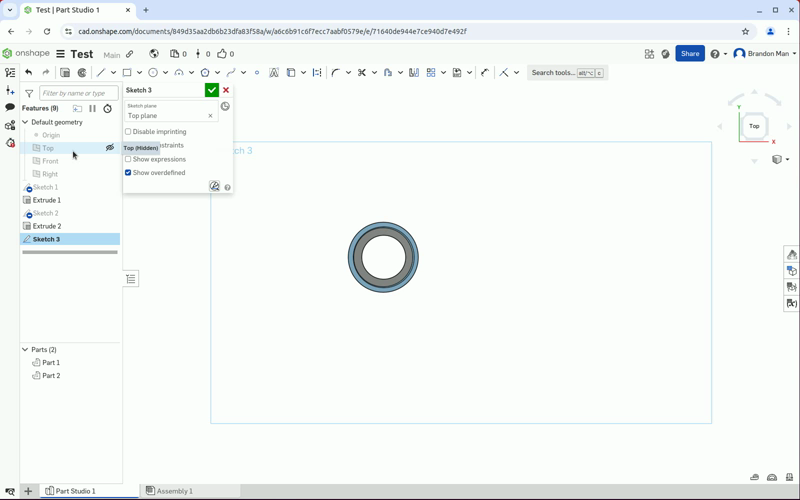
mouse_move(73, 352)
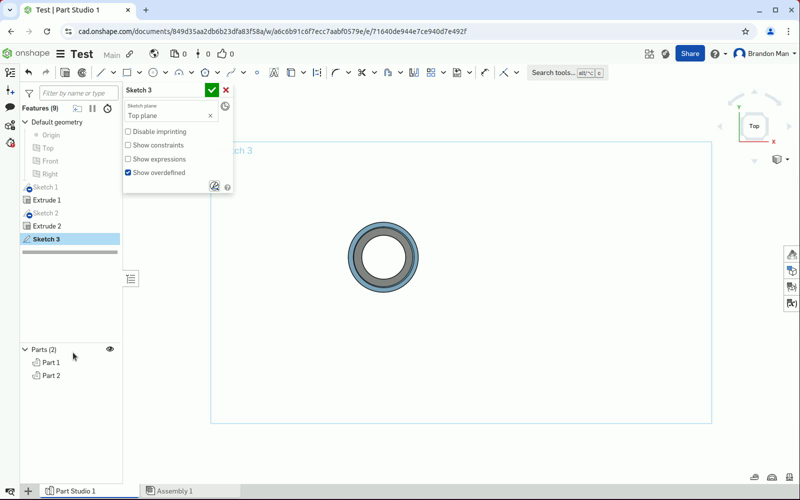
key(y)
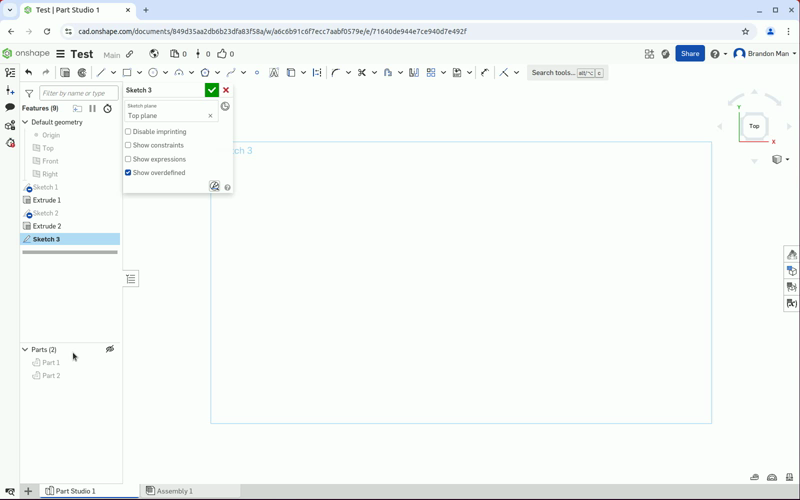
key(c)
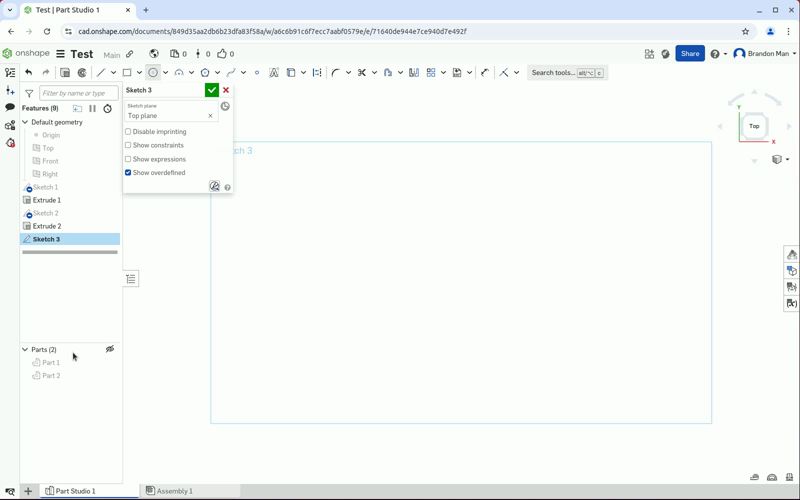
key_down(shift)
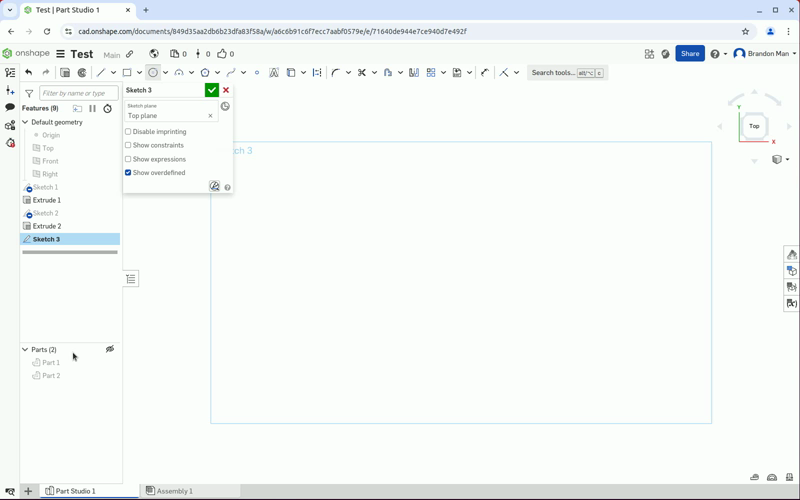
mouse_move(383, 257)
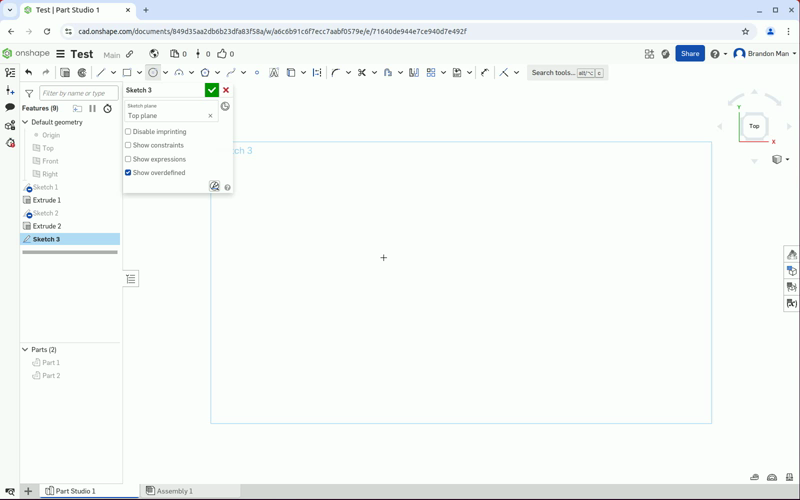
click(383, 257)
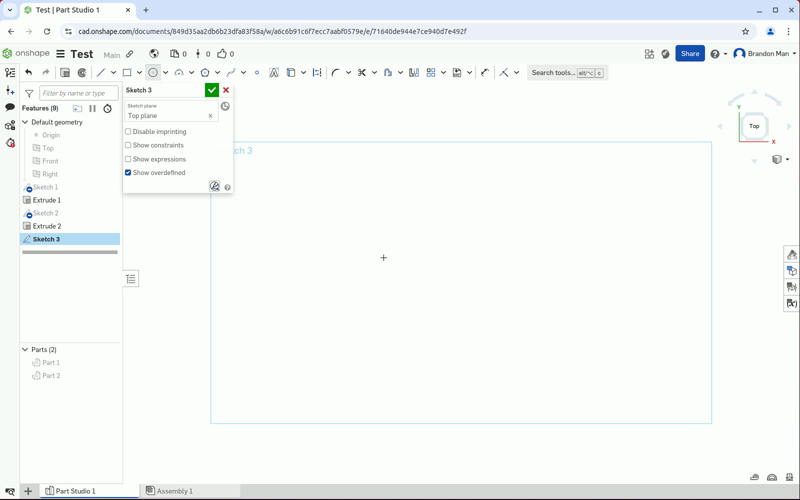
key_up(shift)
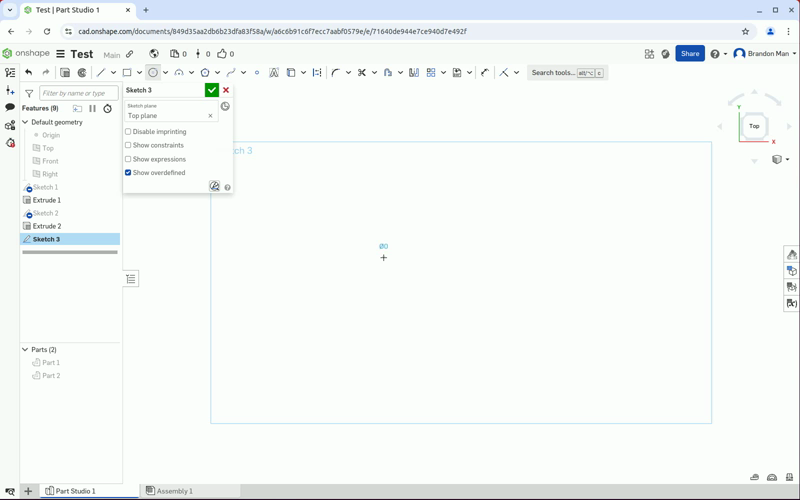
mouse_move(414, 257)
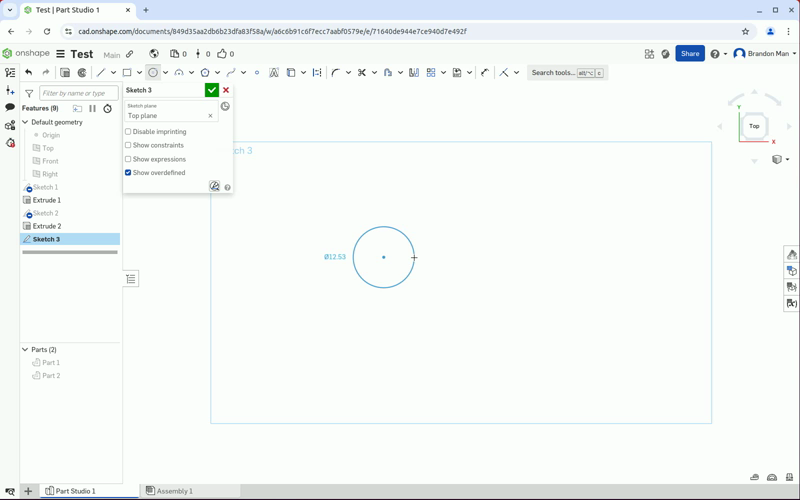
click(414, 257)
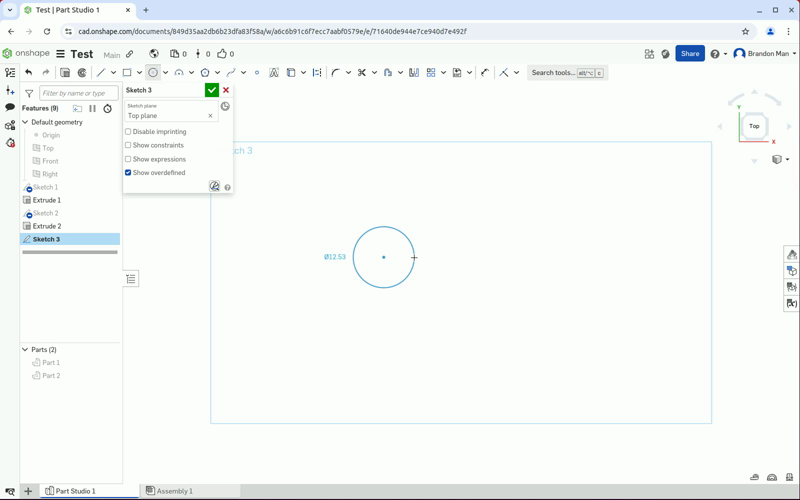
key(esc)
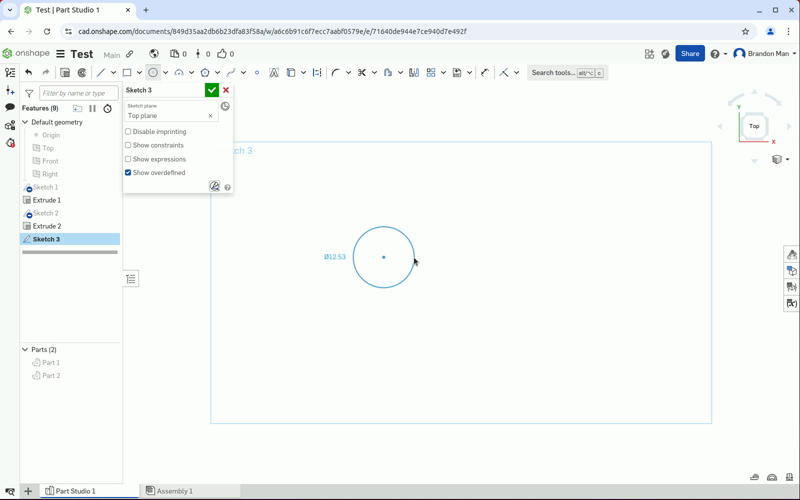
key(c)
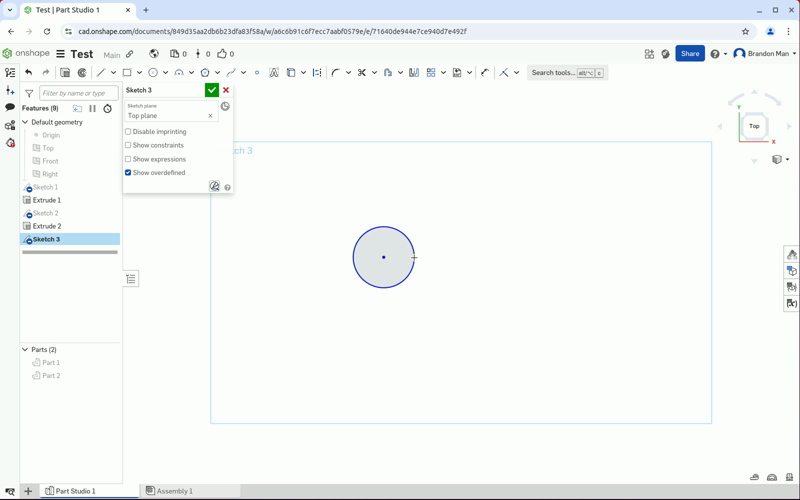
key_down(shift)
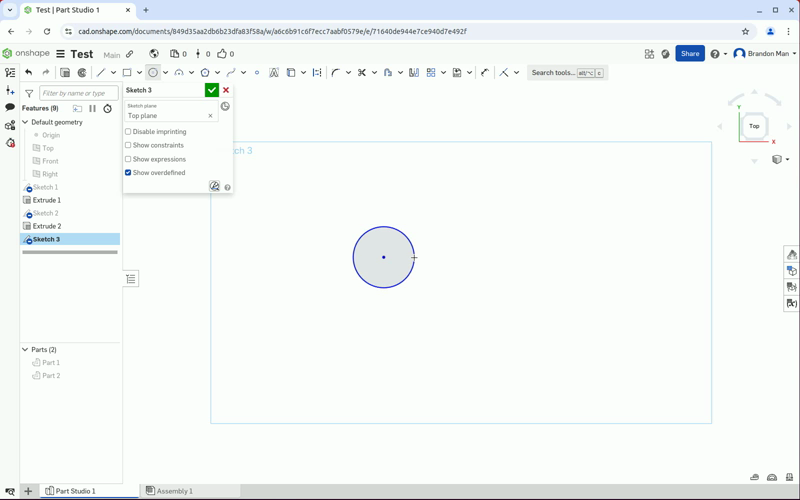
mouse_move(383, 257)
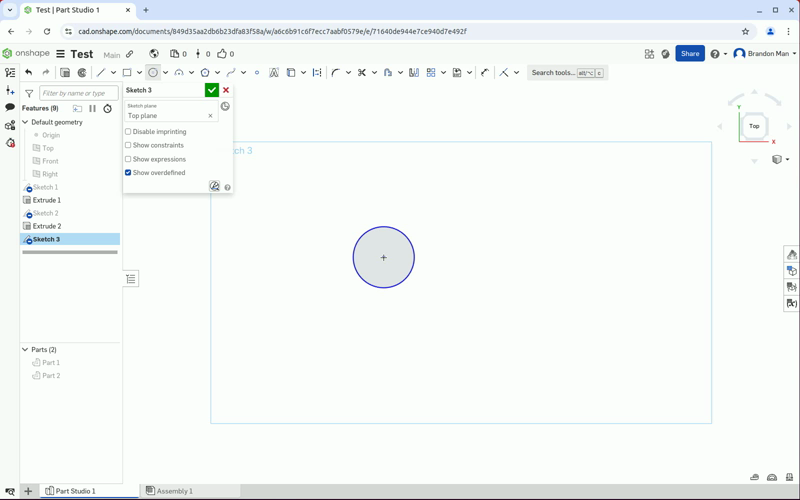
click(383, 257)
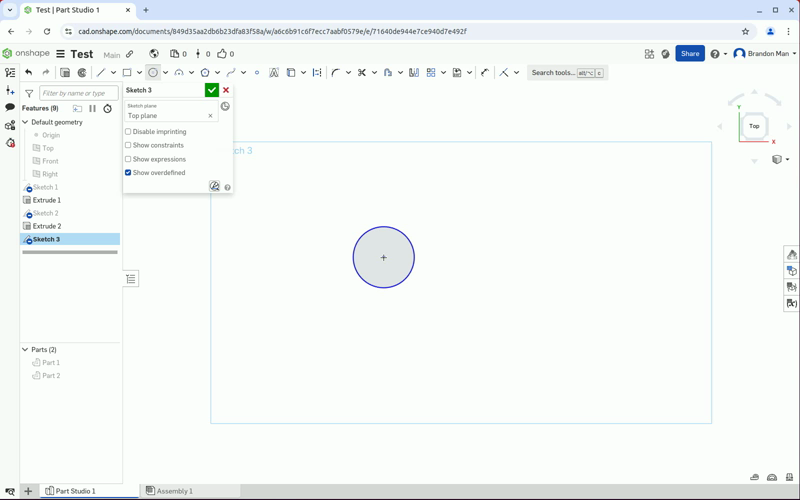
key_up(shift)
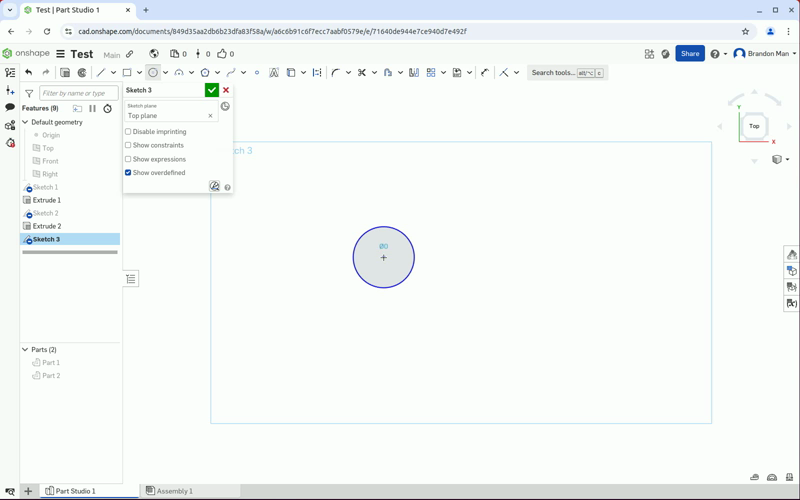
mouse_move(405, 257)
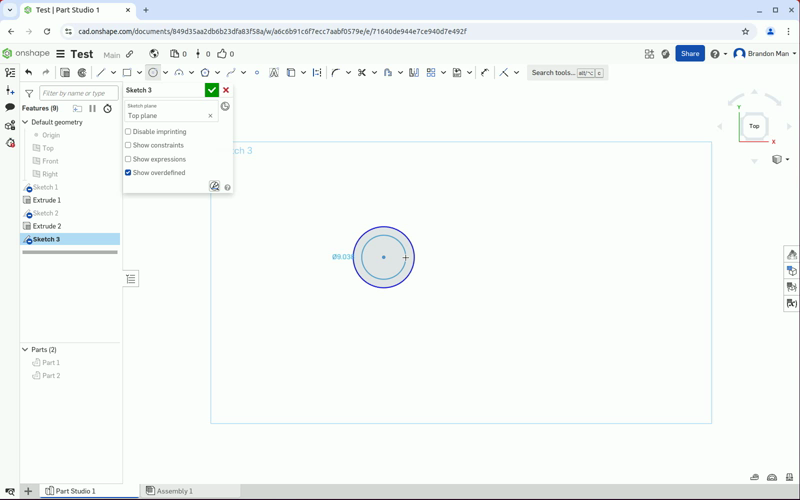
click(405, 257)
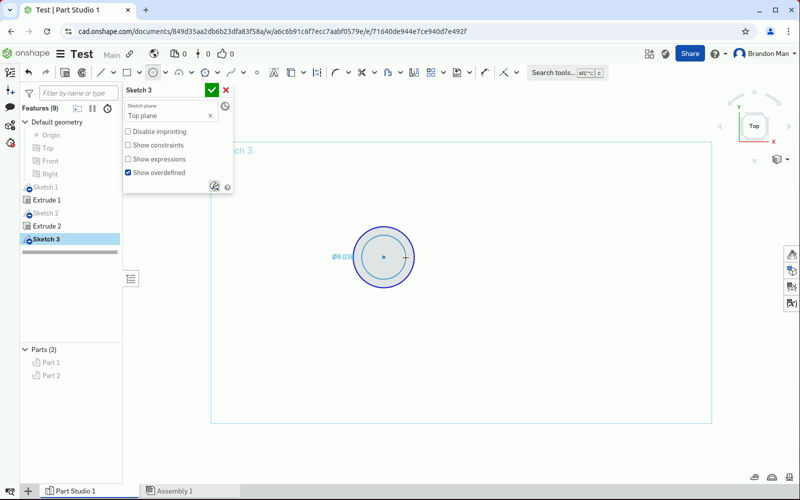
key(esc)
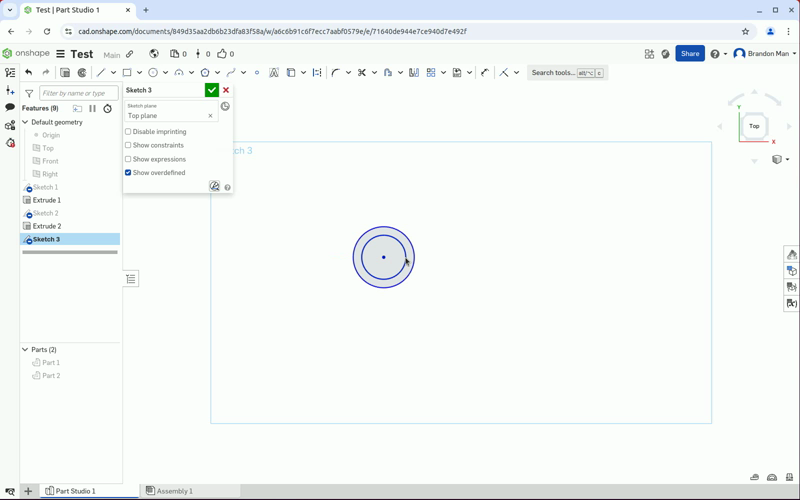
mouse_move(360, 255)
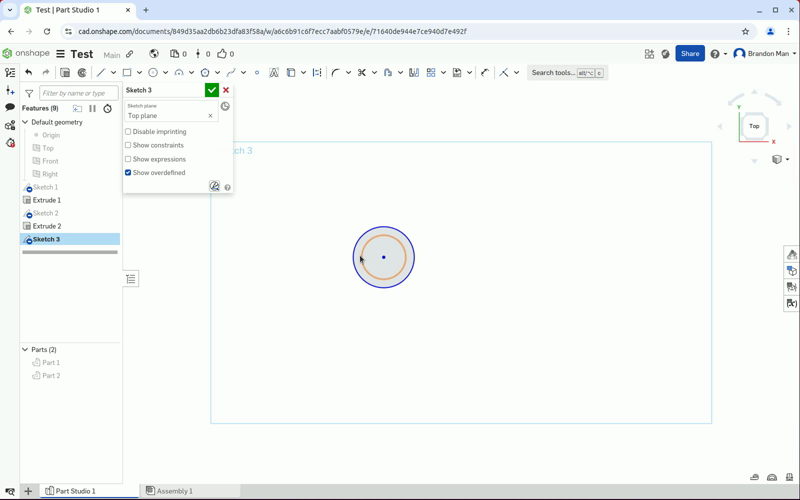
scroll(6)
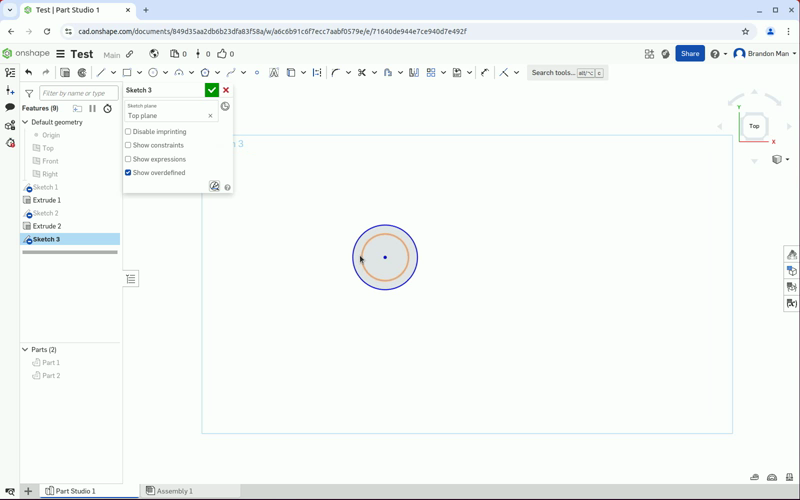
scroll(6)
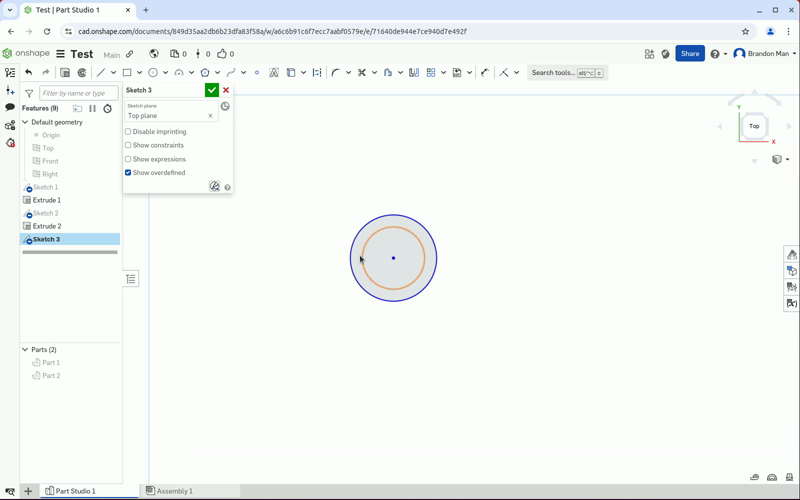
scroll(6)
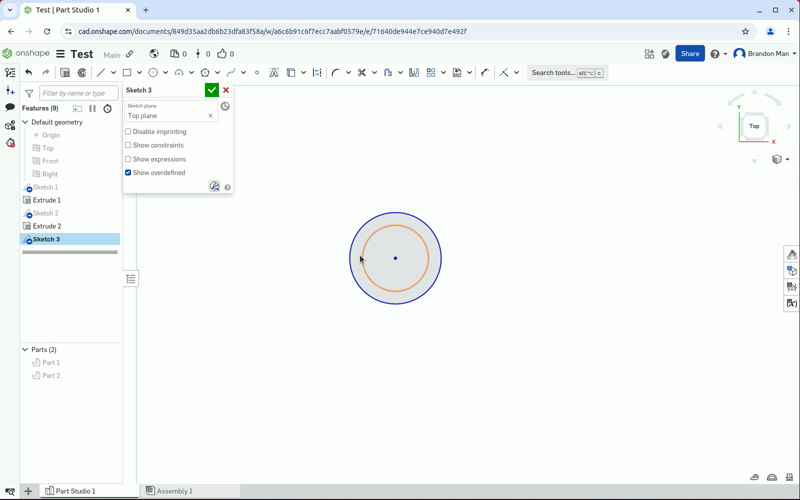
scroll(6)
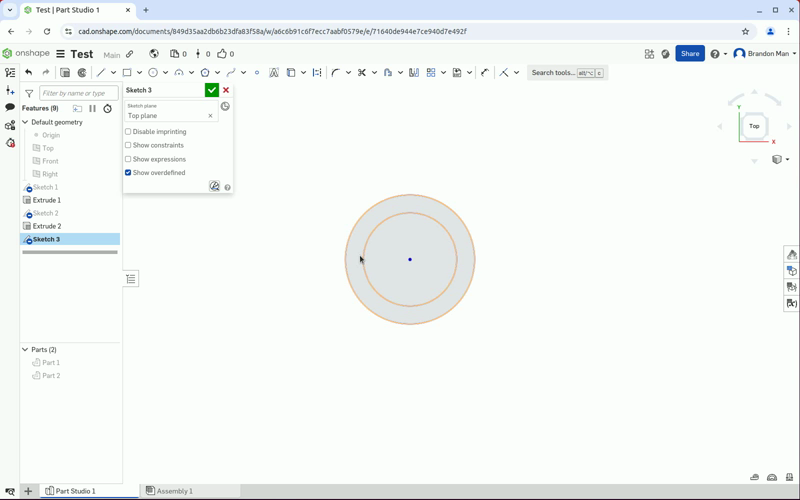
scroll(6)
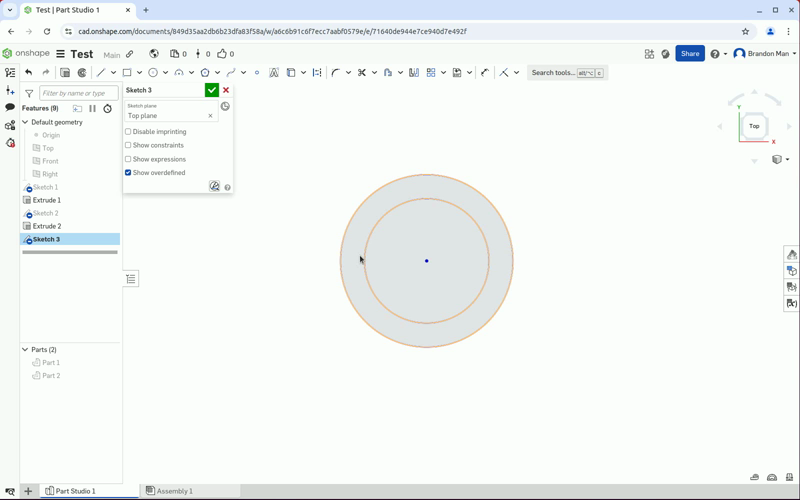
scroll(6)
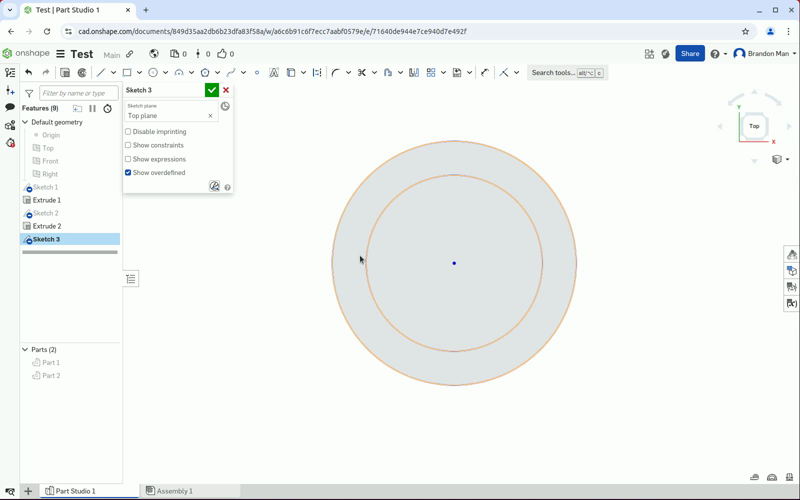
scroll(6)
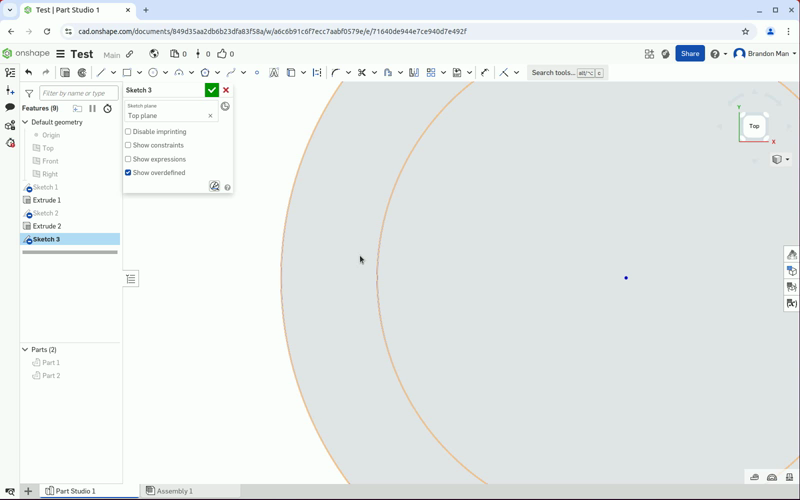
click(360, 255)
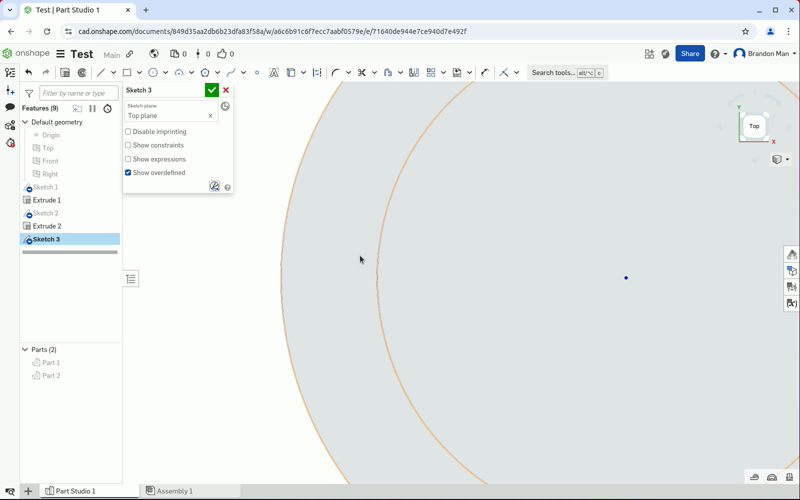
scroll(-6)
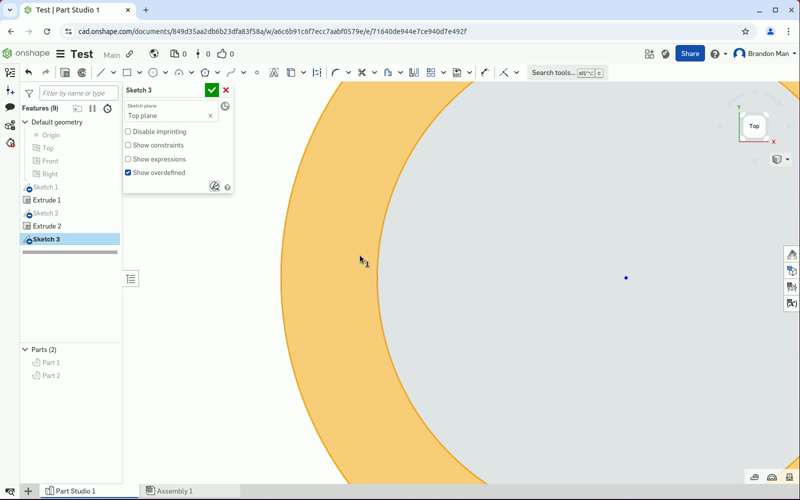
scroll(-6)
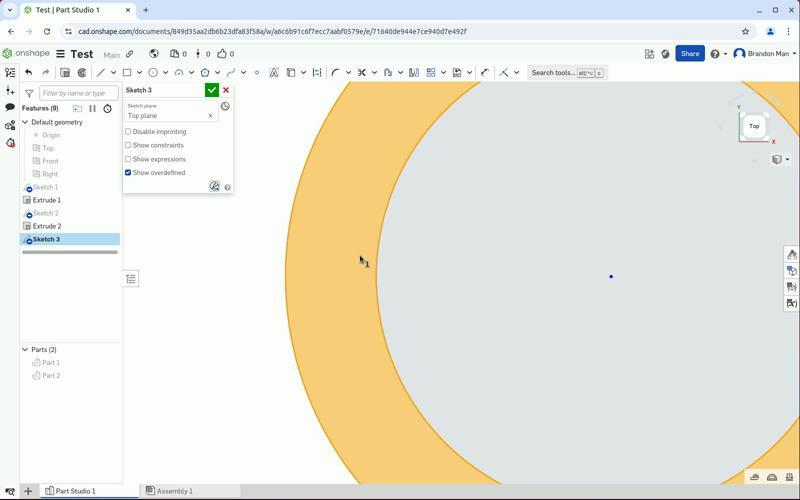
scroll(-6)
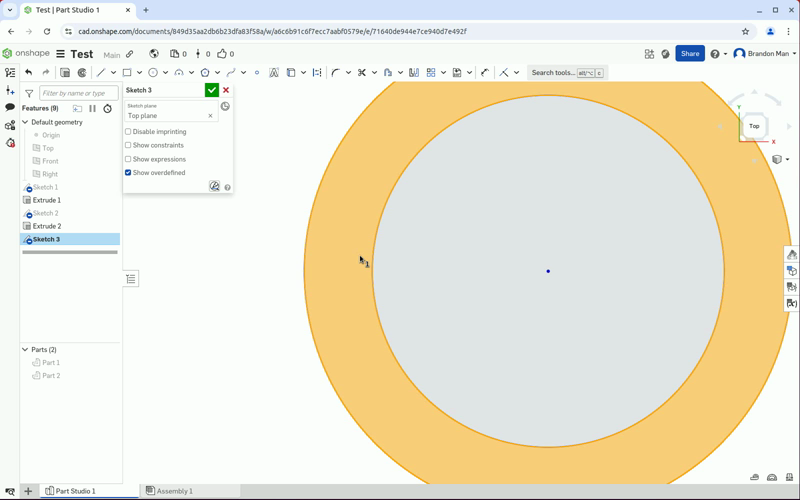
scroll(-6)
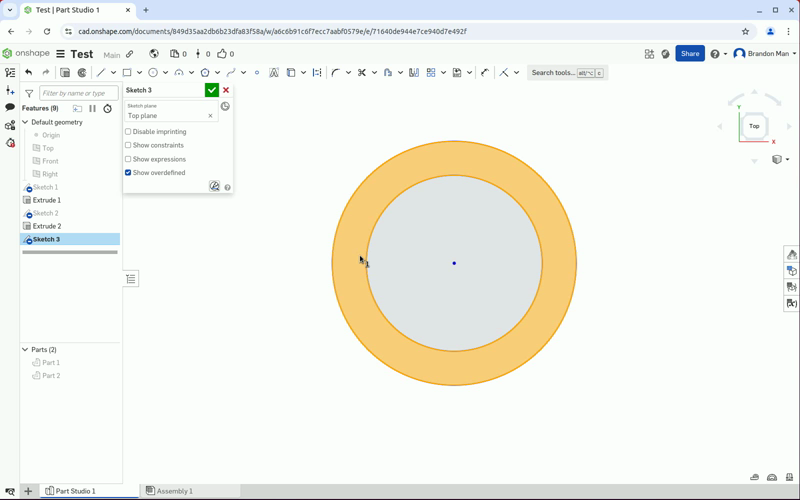
scroll(-6)
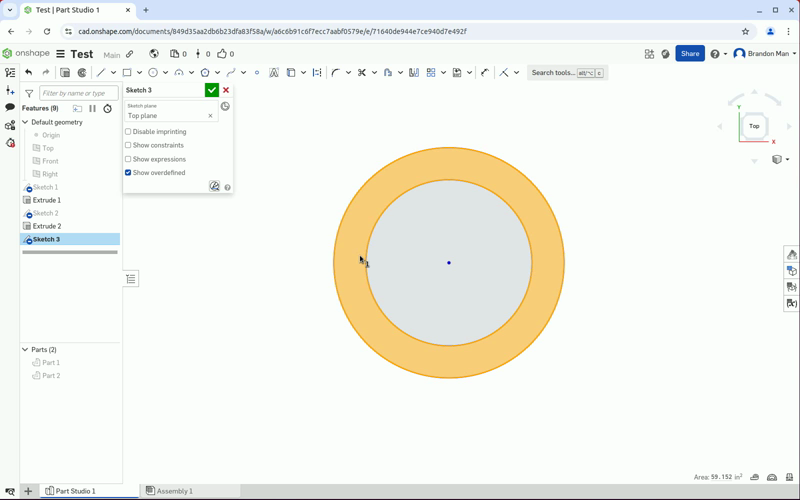
scroll(-6)
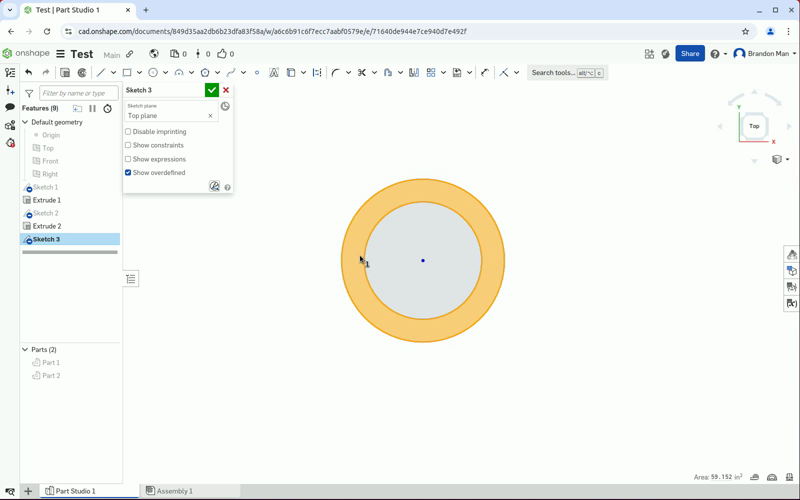
scroll(-6)
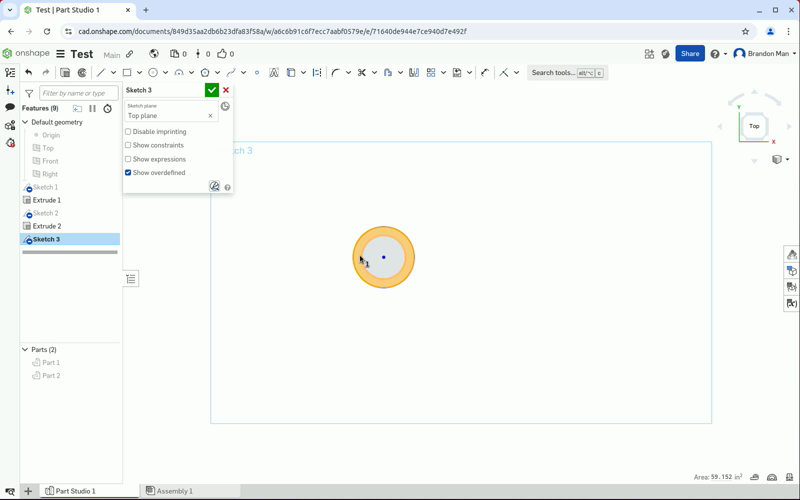
mouse_move(73, 352)
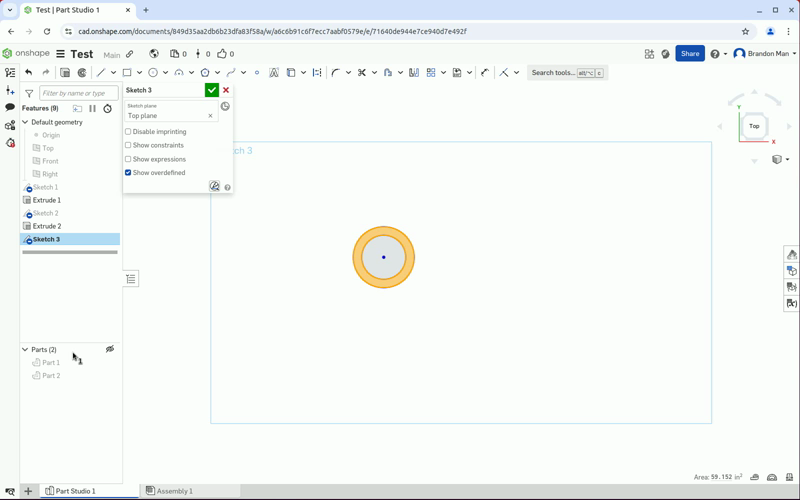
key(shift+y)
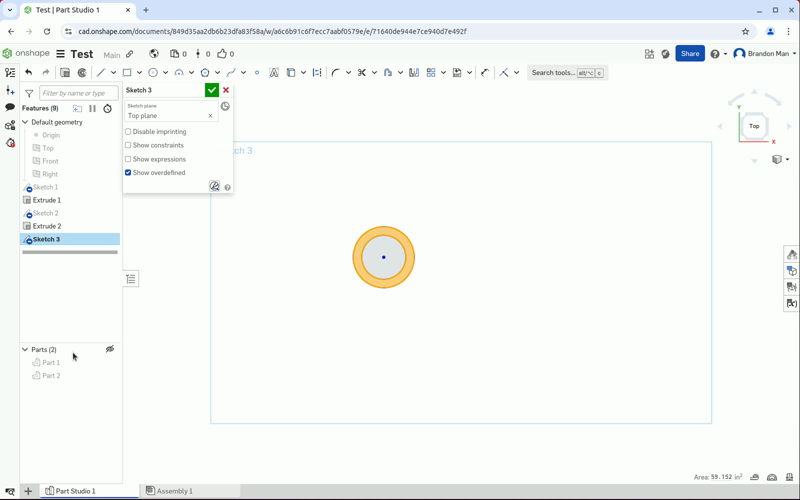
key(shift+e)
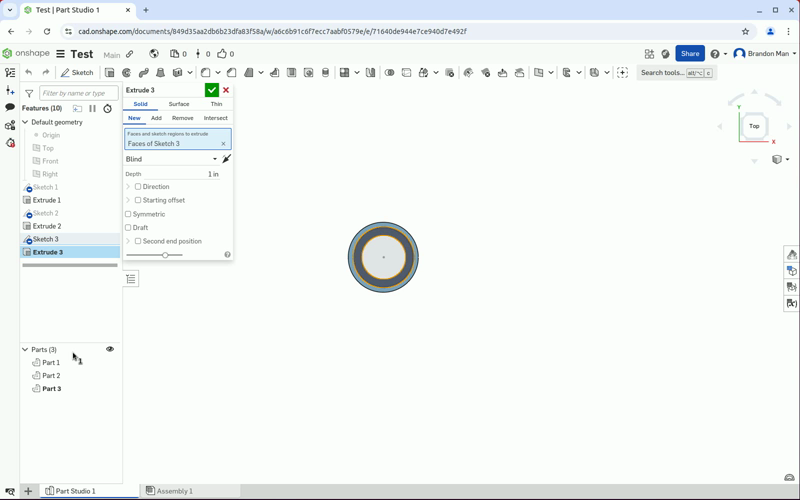
mouse_move(143, 106)
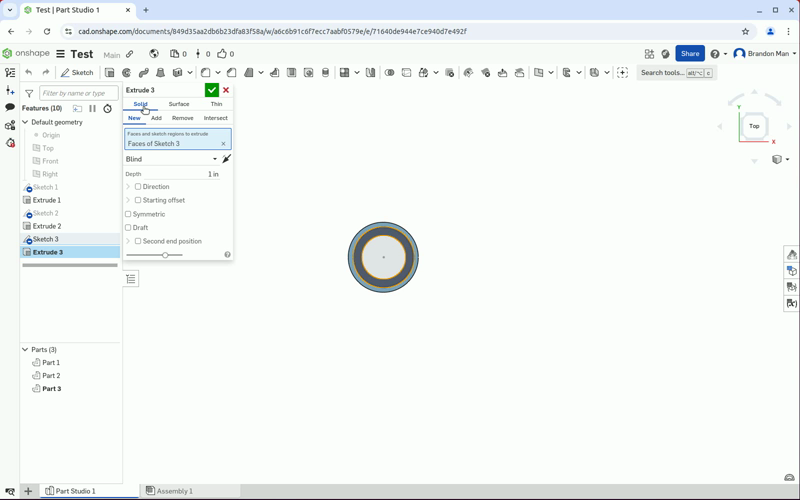
click(143, 106)
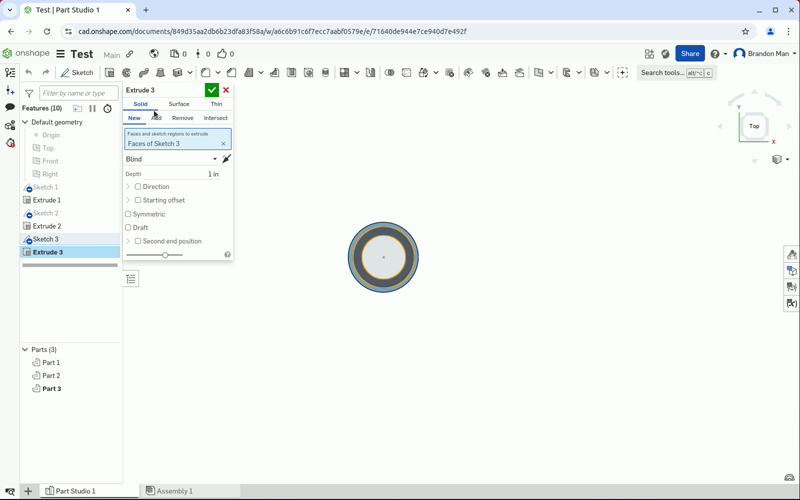
mouse_move(186, 120)
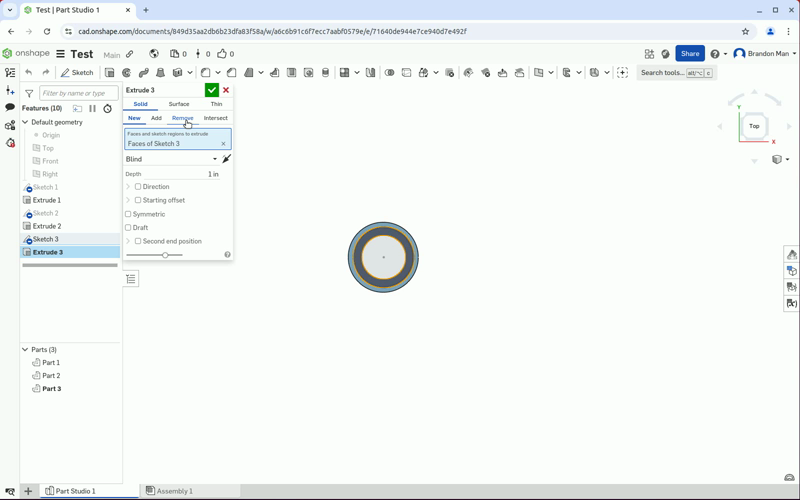
click(186, 120)
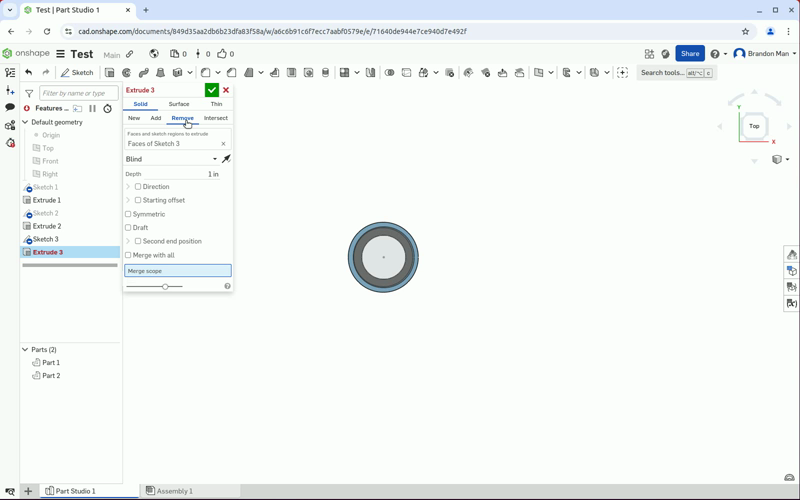
key(tab, 4)
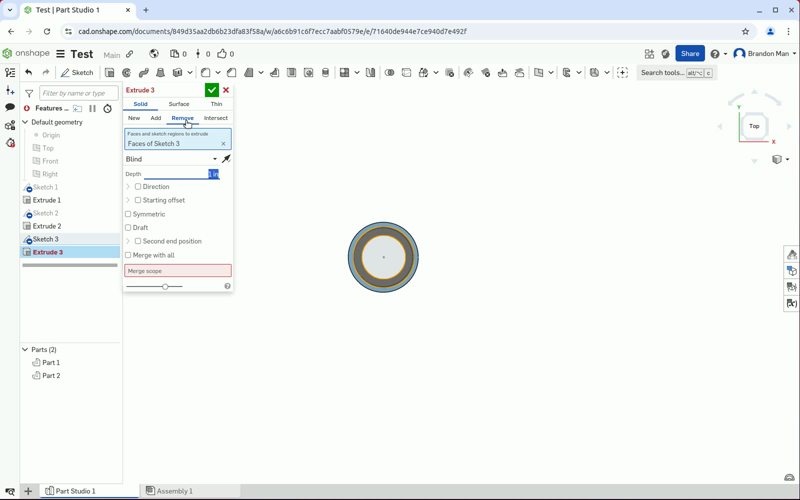
text(-0.241)
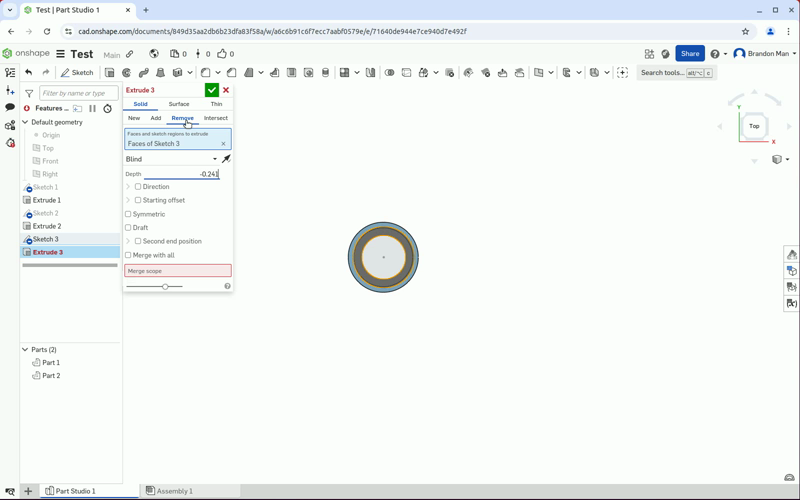
key(tab, 6)
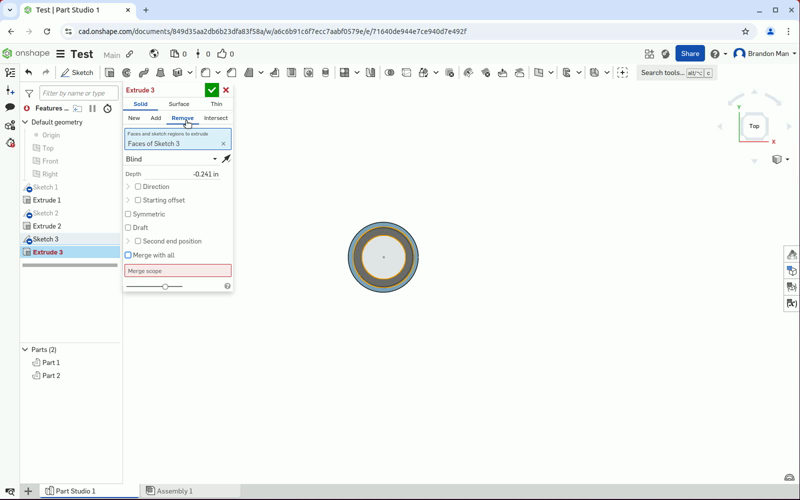
key(space)
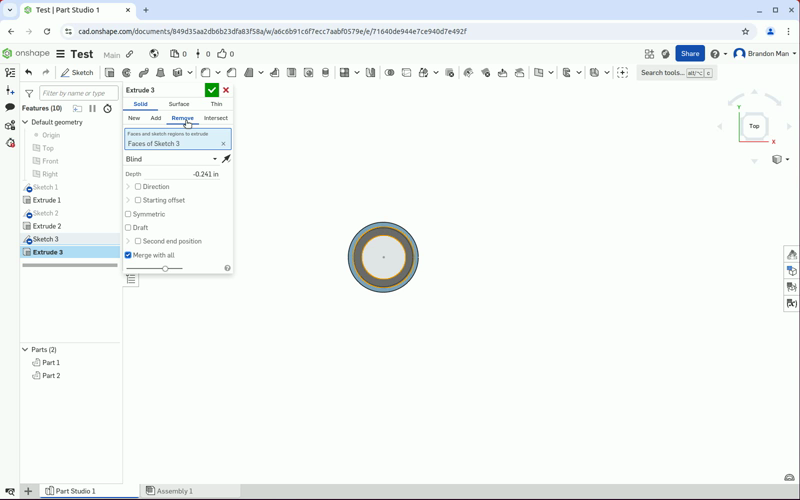
key(enter)
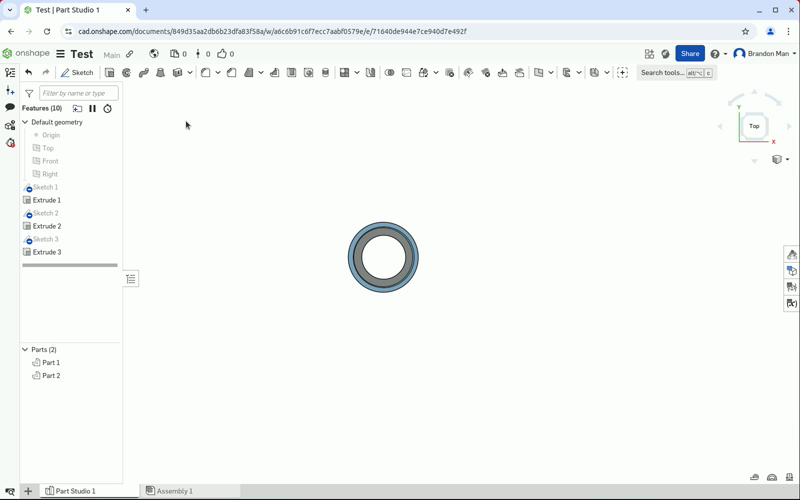
key(shift+h)
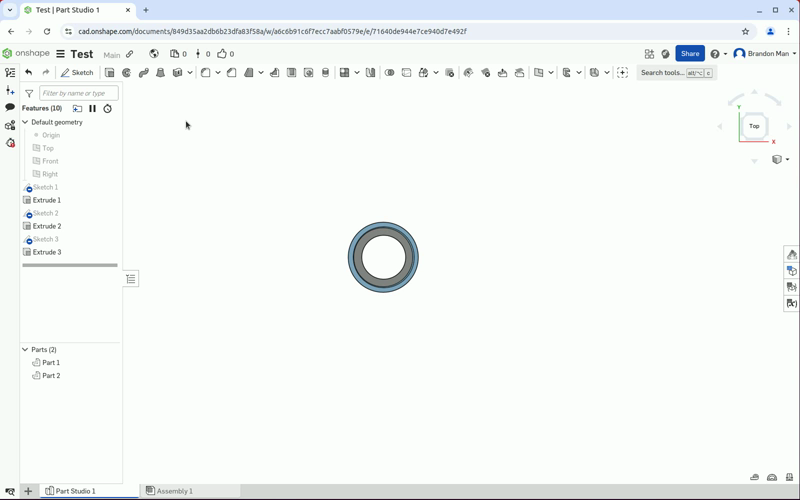
key(shift+h)
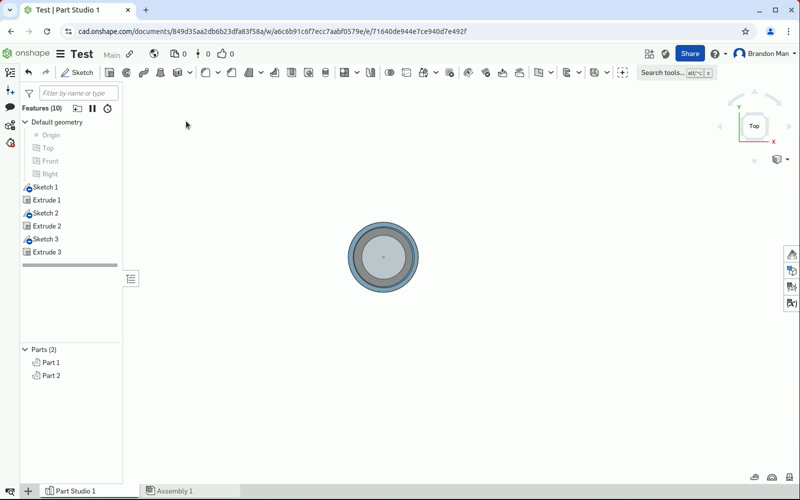
key(shift+7)
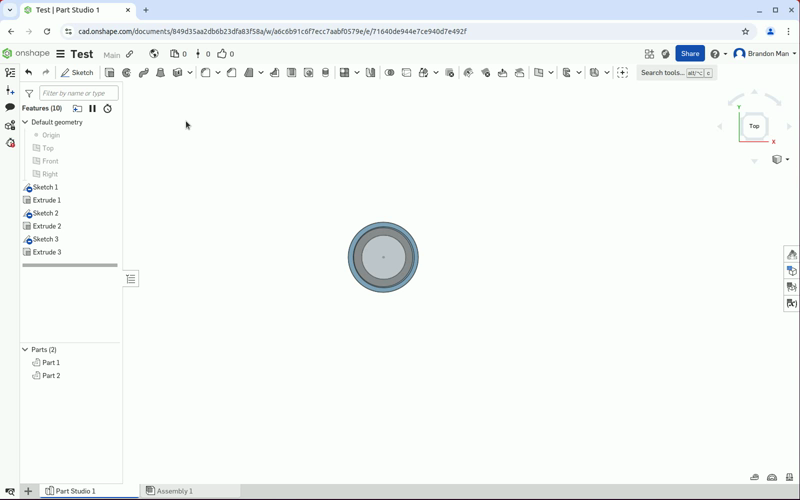
key(up, 3)
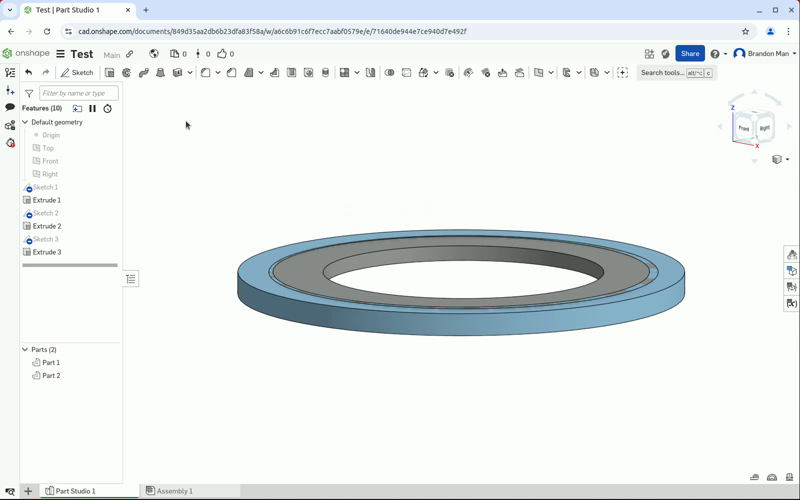
key(left, 3)
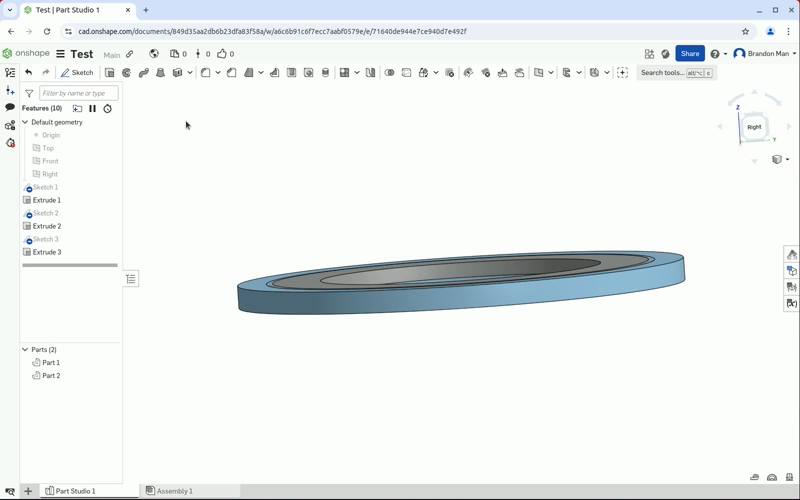
key(right, 3)
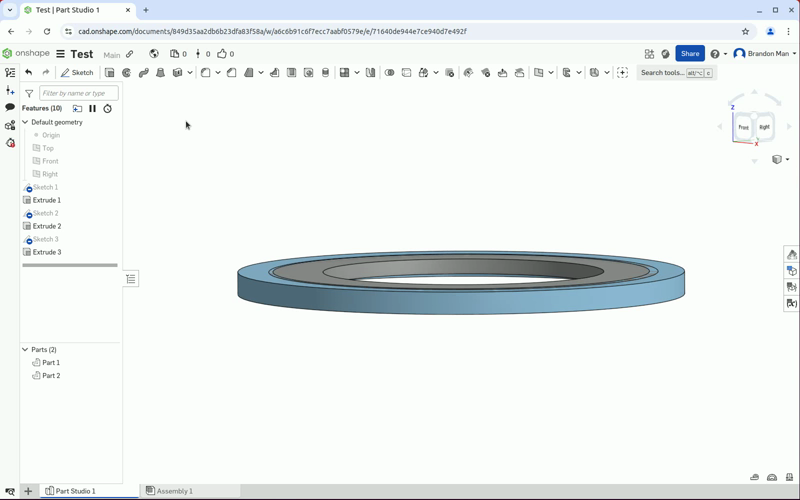
key(down, 3)
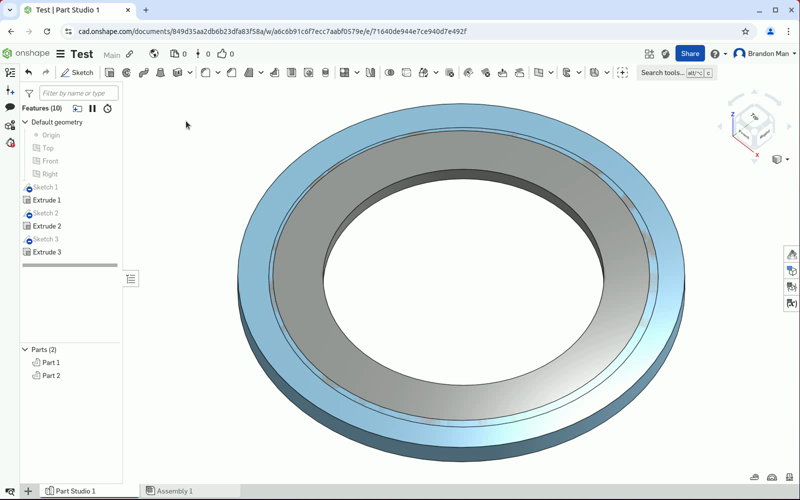
mouse_move(73, 189)
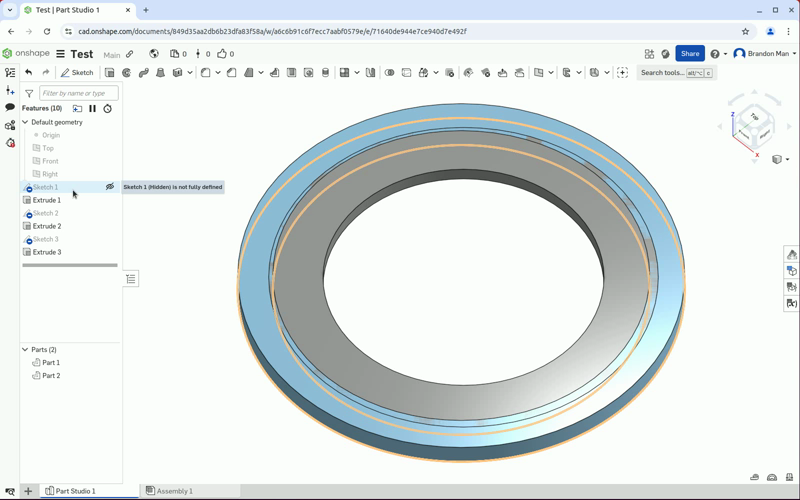
click(73, 189)